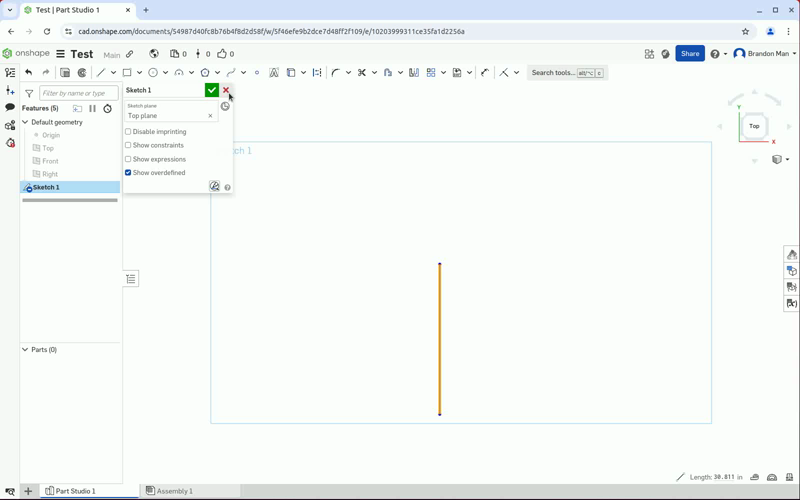
key(shift+h)
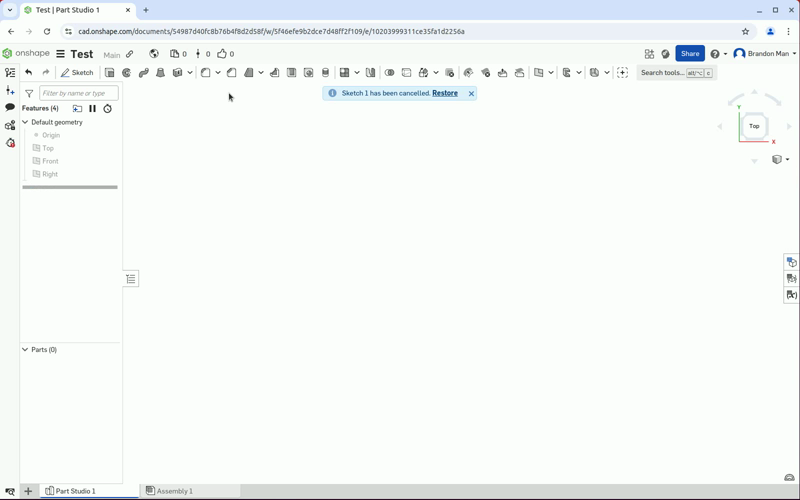
mouse_move(73, 352)
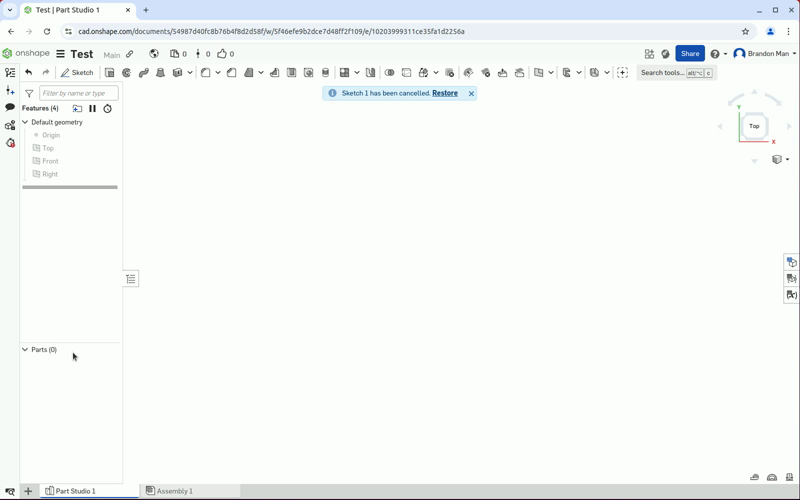
key(y)
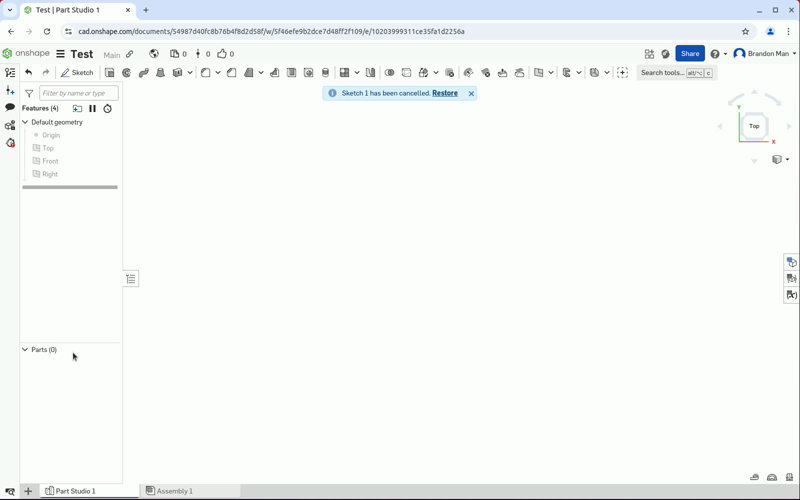
key(shift+p)
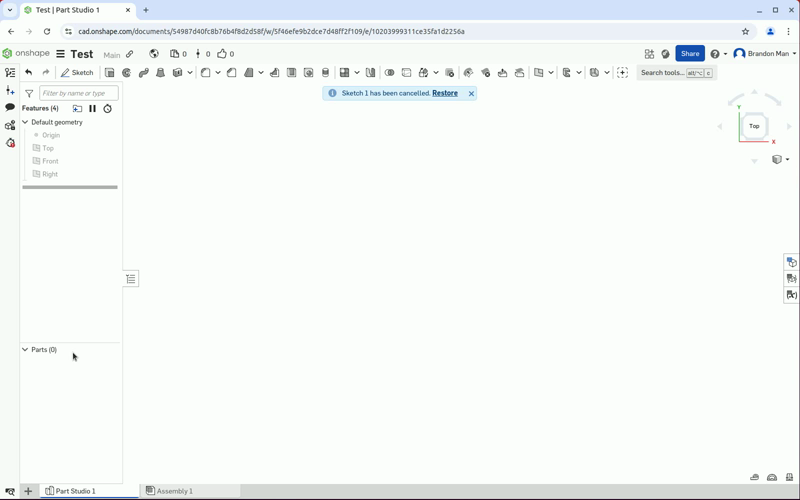
key(space)
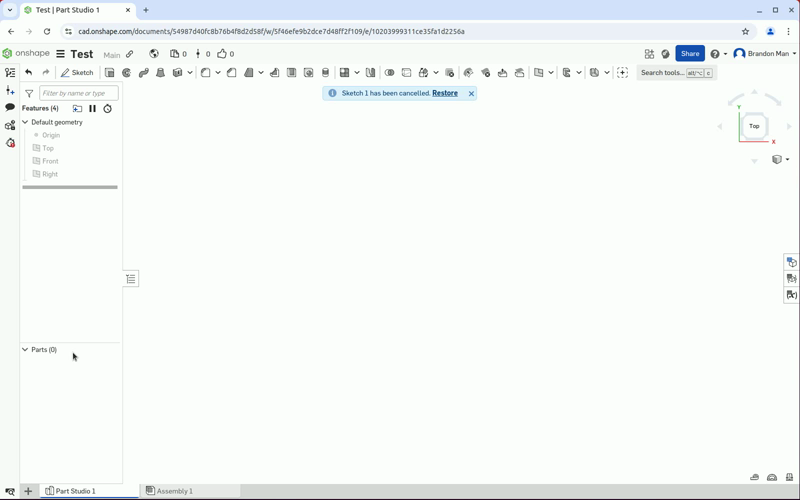
key_down(shift)
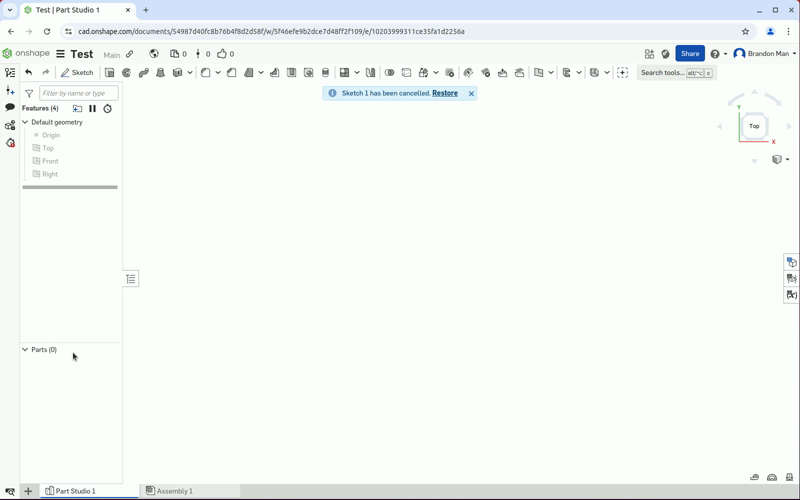
key(up)
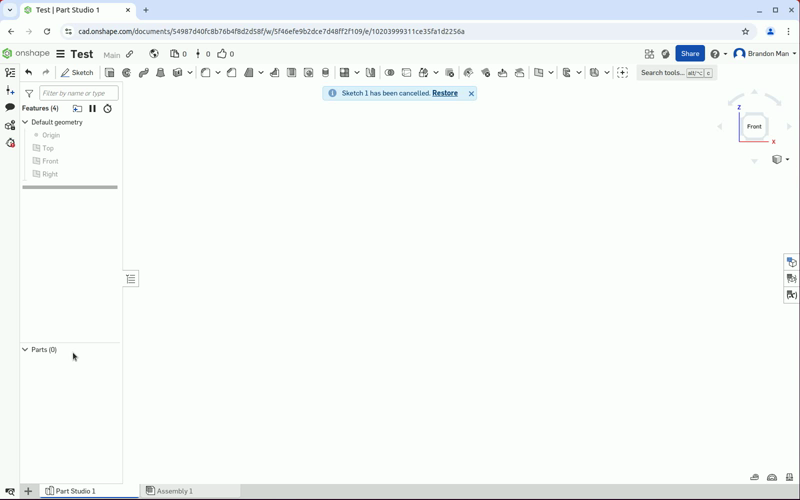
key_up(shift)
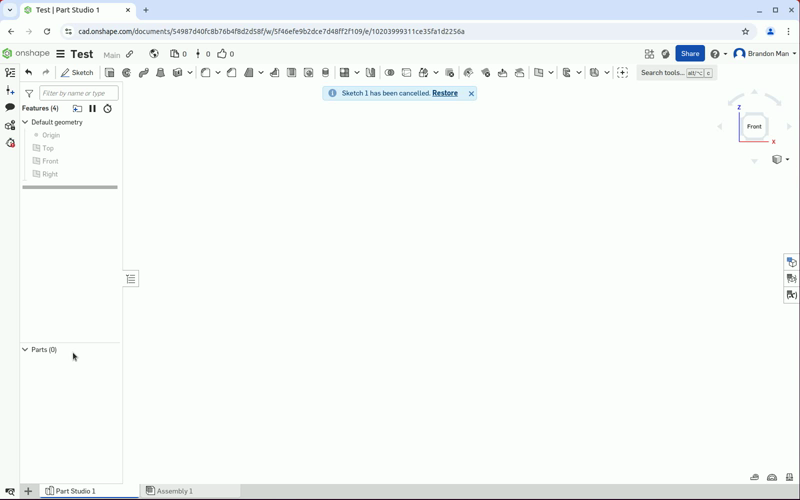
key(space)
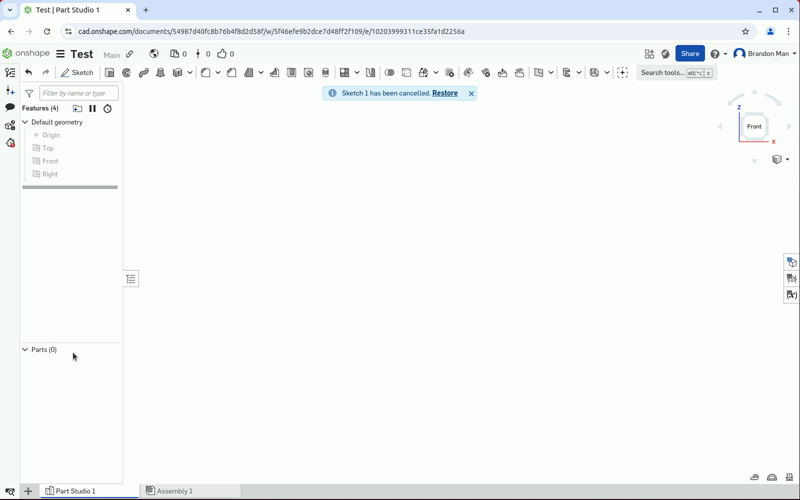
key_down(shift)
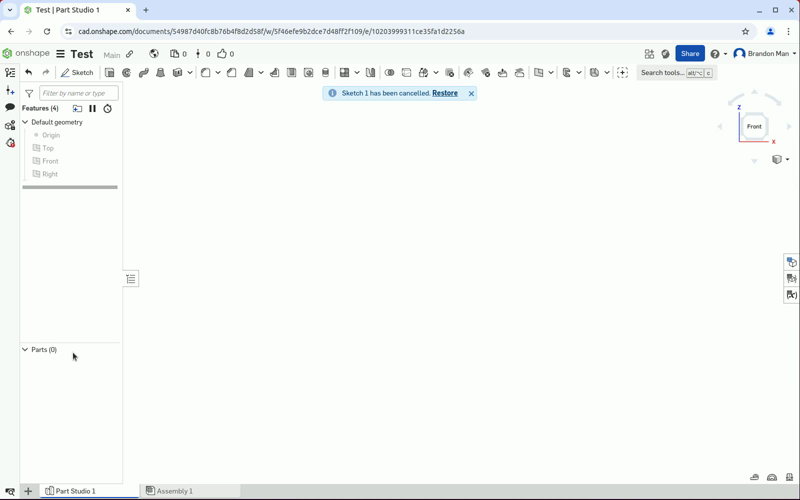
key(left)
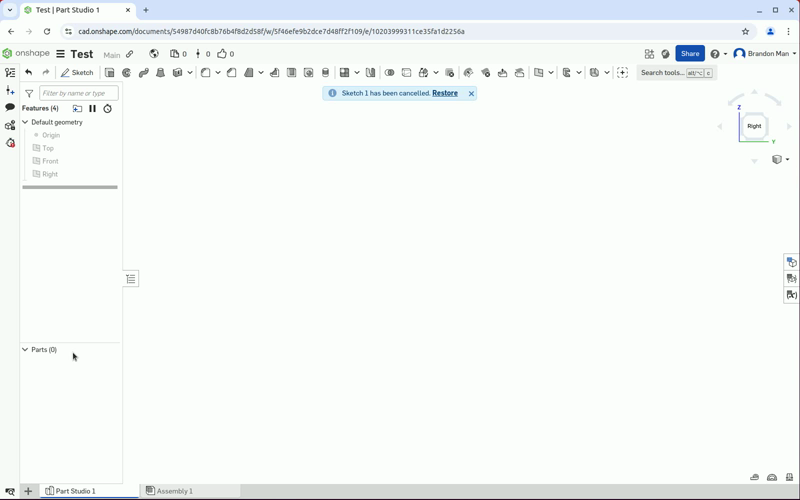
key_up(shift)
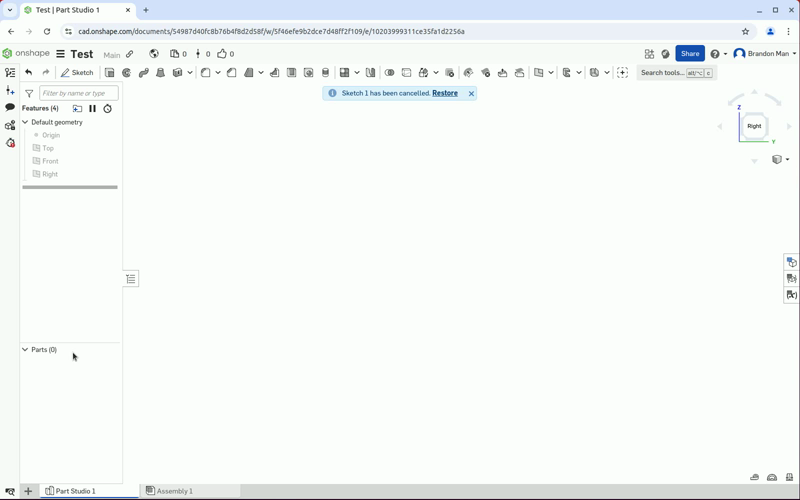
mouse_move(73, 352)
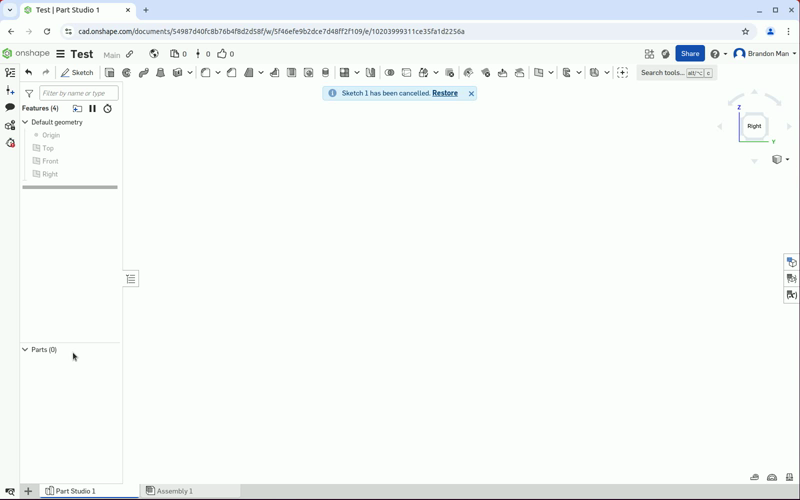
key(shift+y)
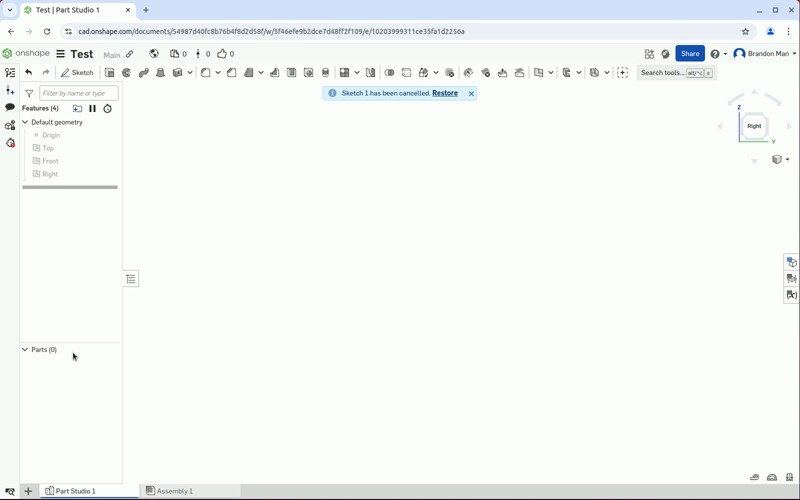
key(shift+s)
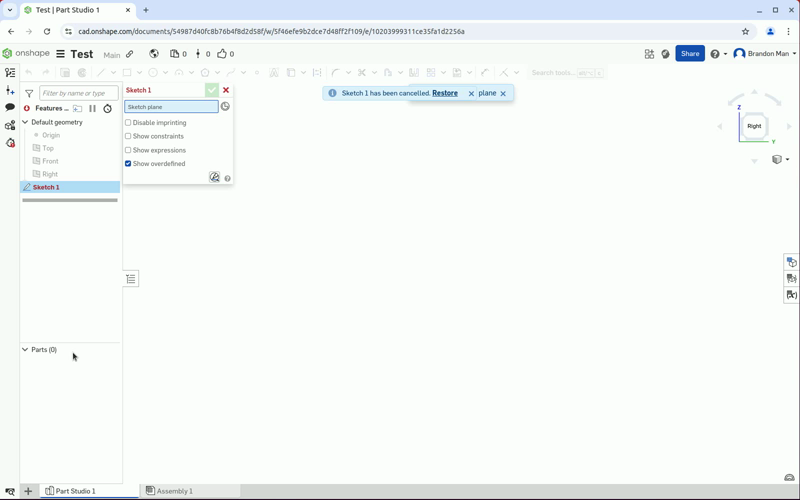
mouse_move(73, 176)
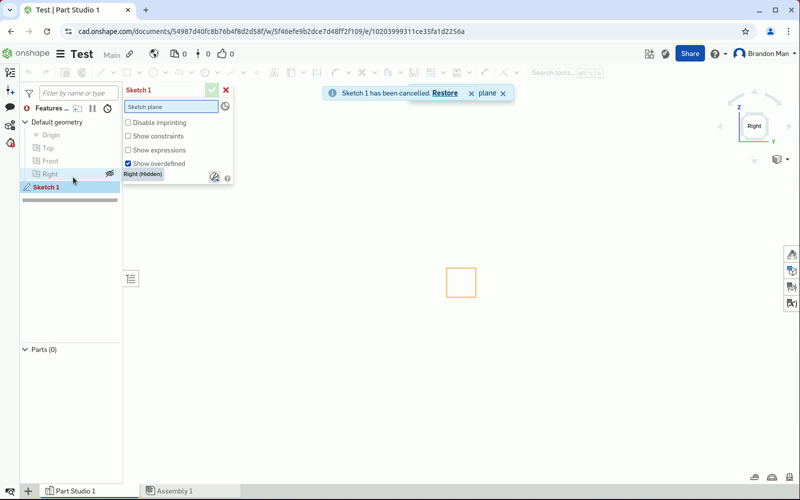
click(73, 176)
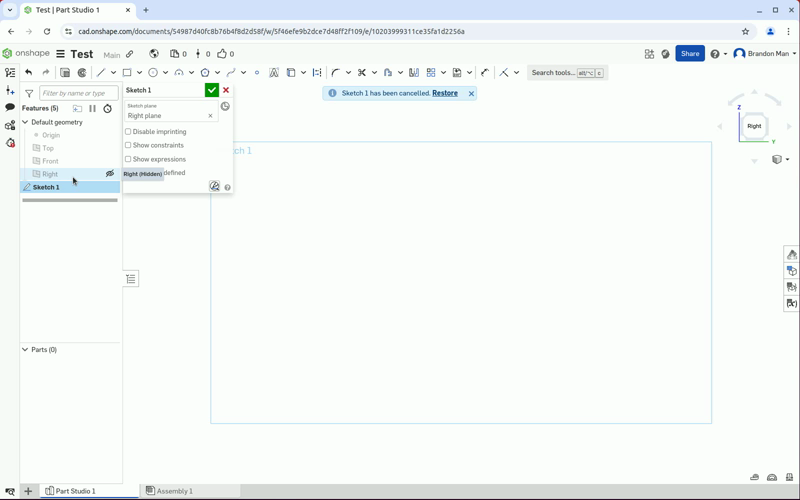
mouse_move(73, 352)
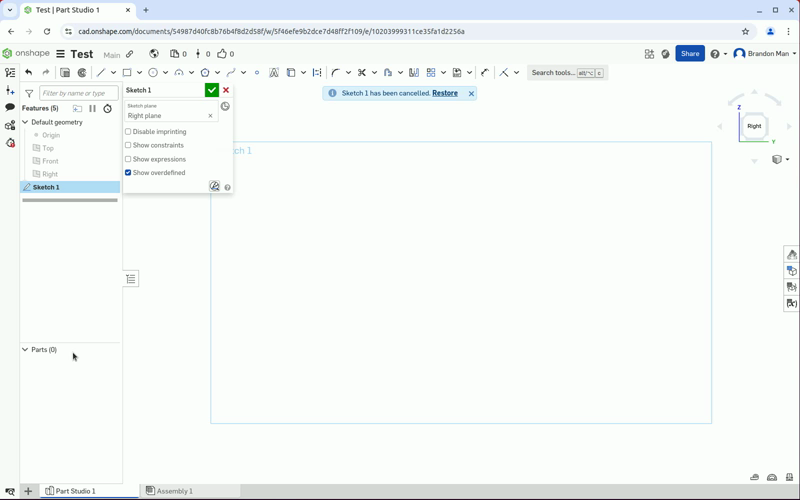
key(y)
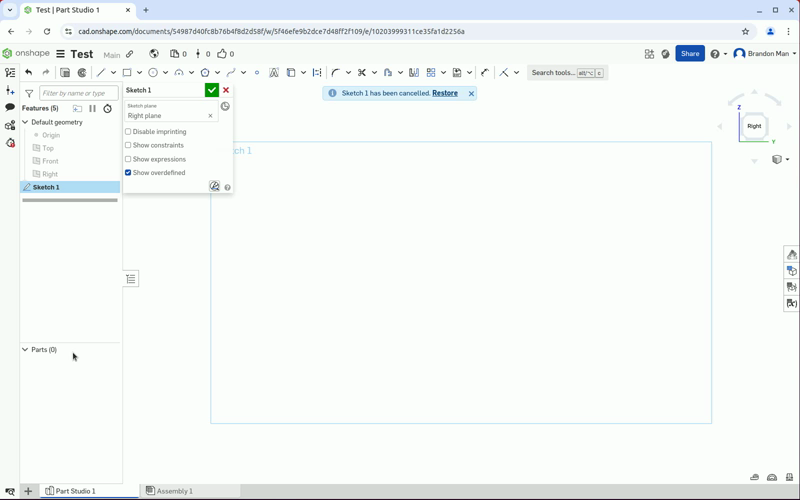
key(l)
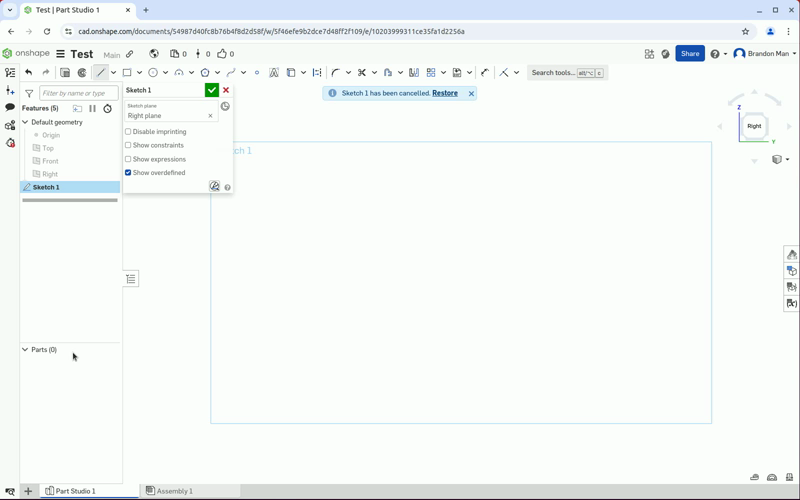
key_down(shift)
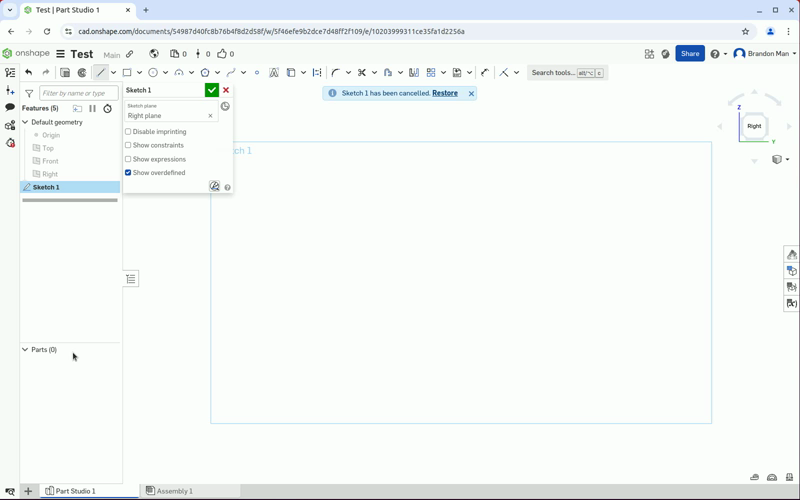
mouse_move(460, 282)
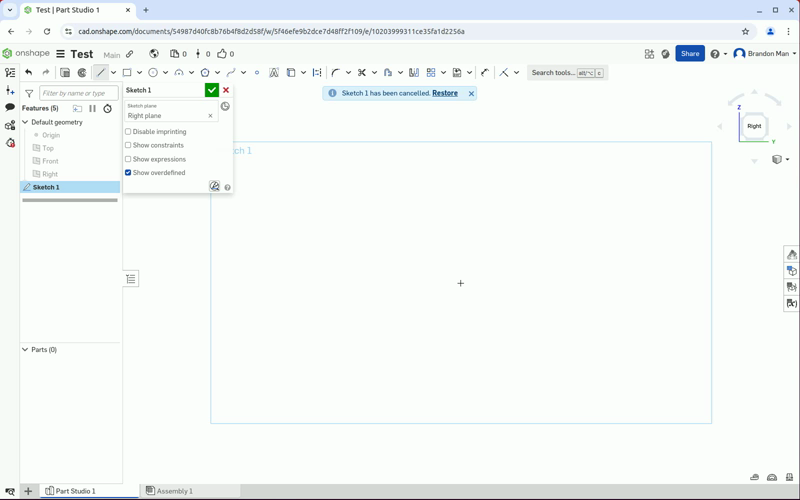
click(460, 282)
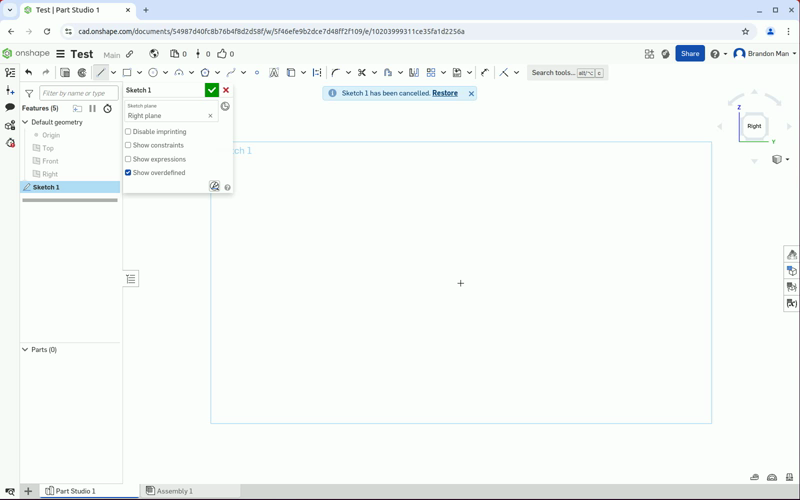
key_up(shift)
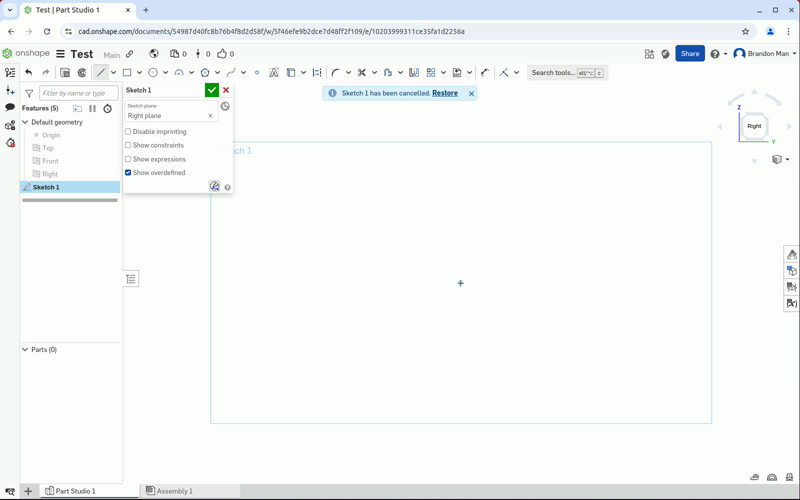
key_down(shift)
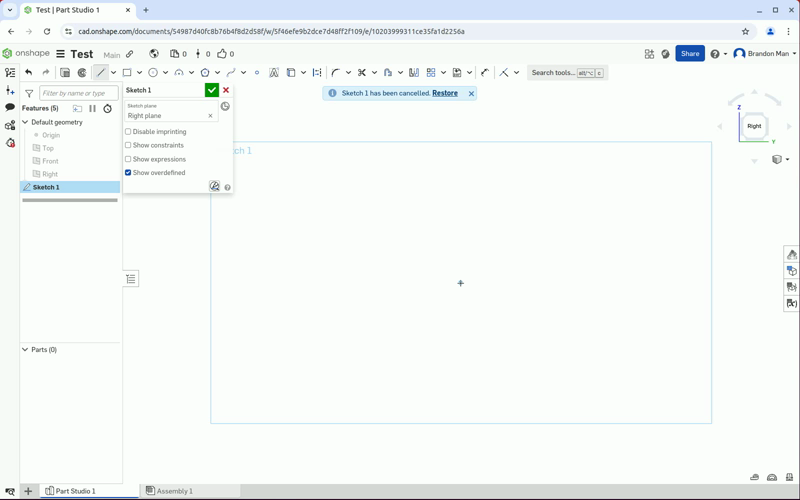
mouse_move(573, 282)
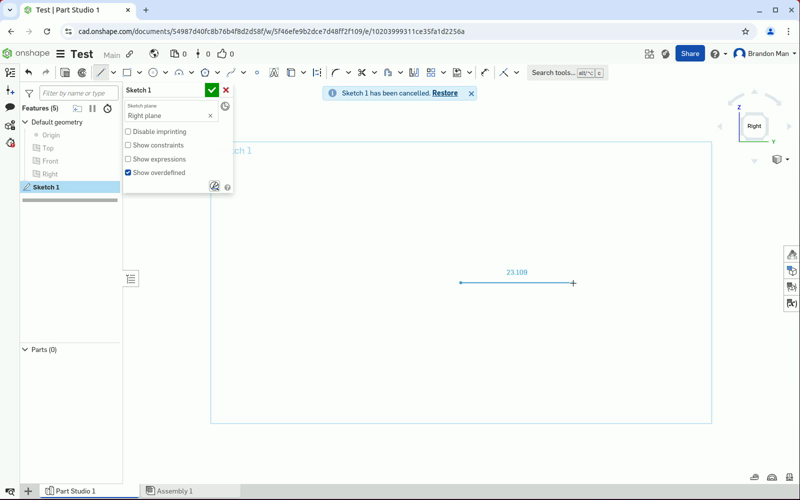
click(573, 282)
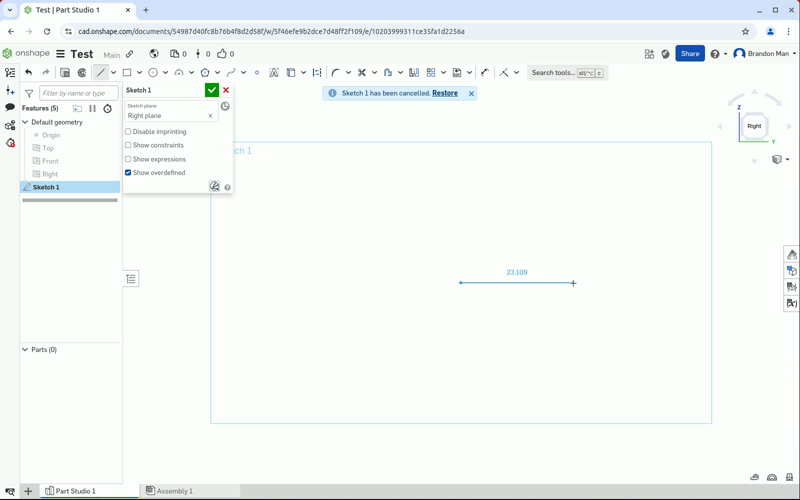
key_up(shift)
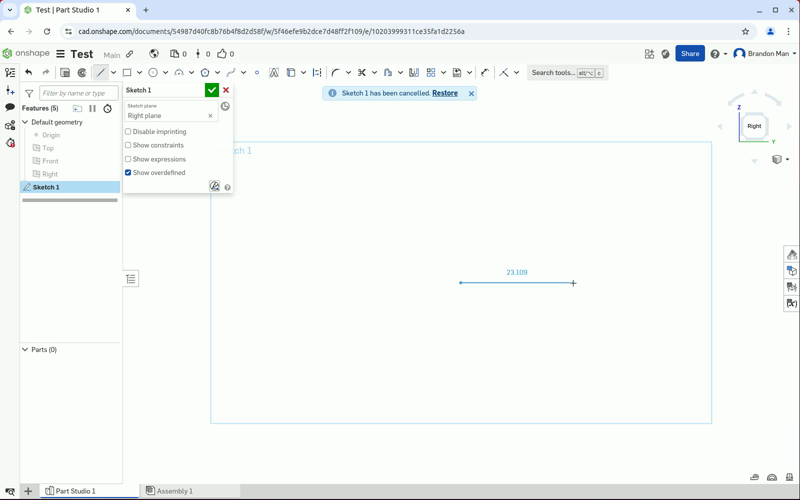
key_down(shift)
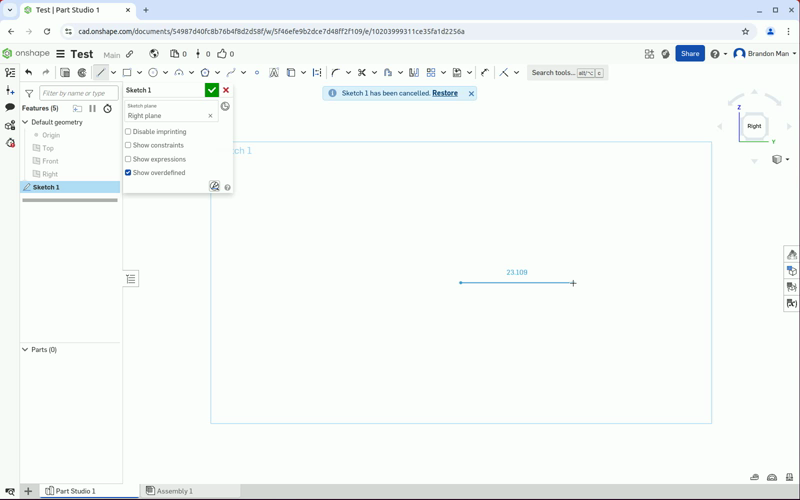
mouse_move(573, 170)
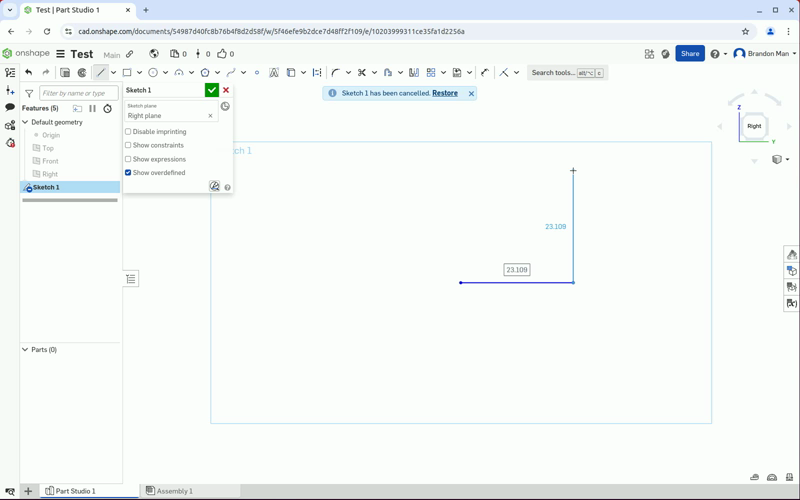
click(573, 170)
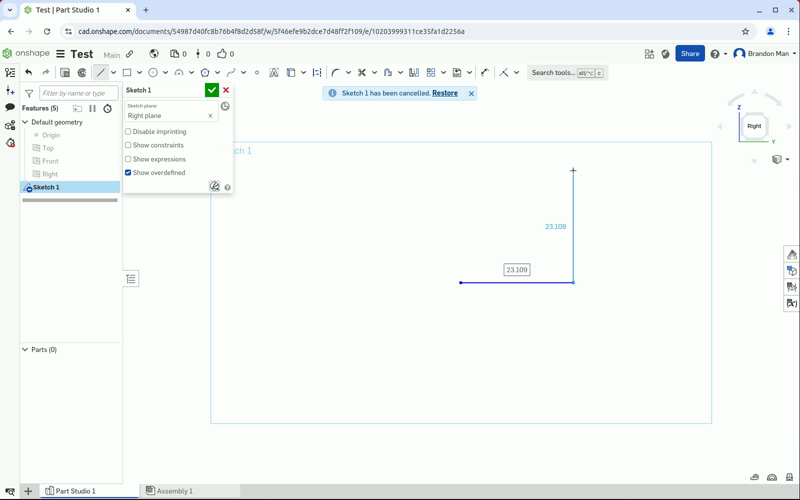
key_up(shift)
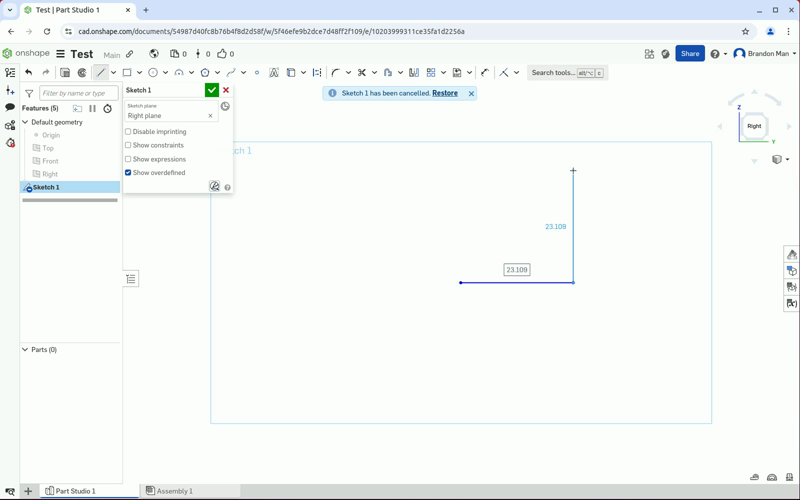
key_down(shift)
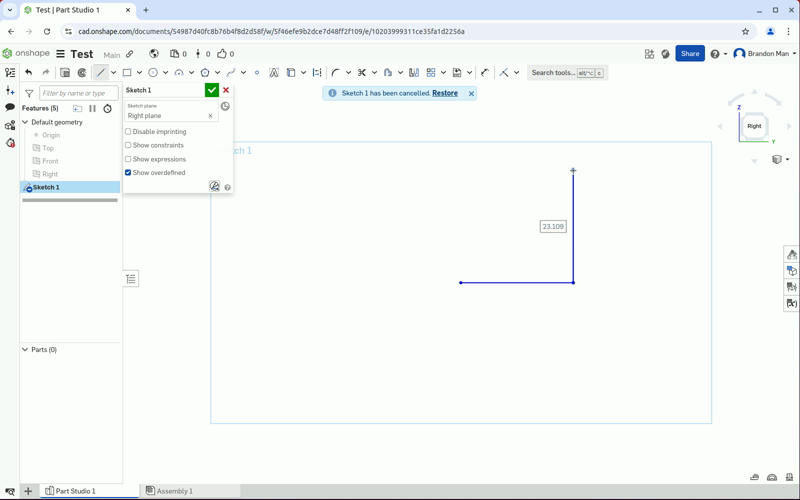
mouse_move(460, 170)
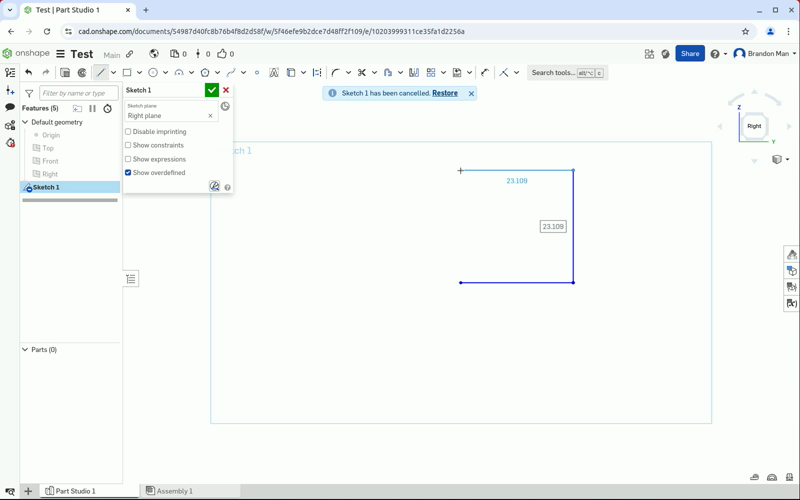
click(460, 170)
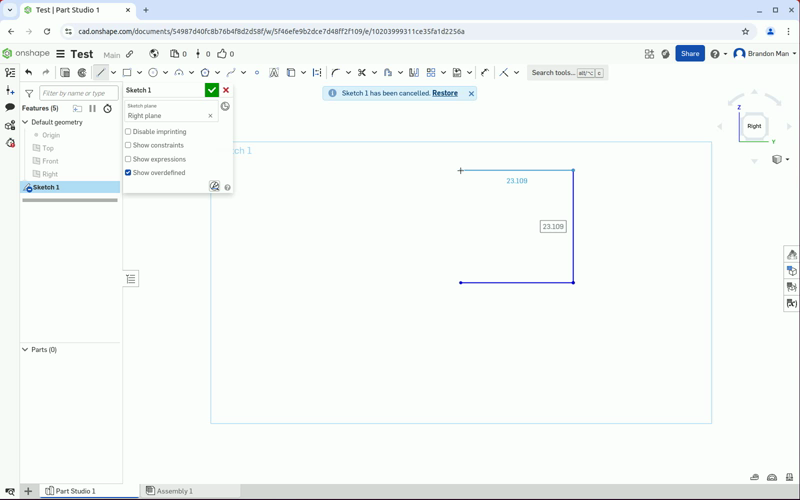
key_up(shift)
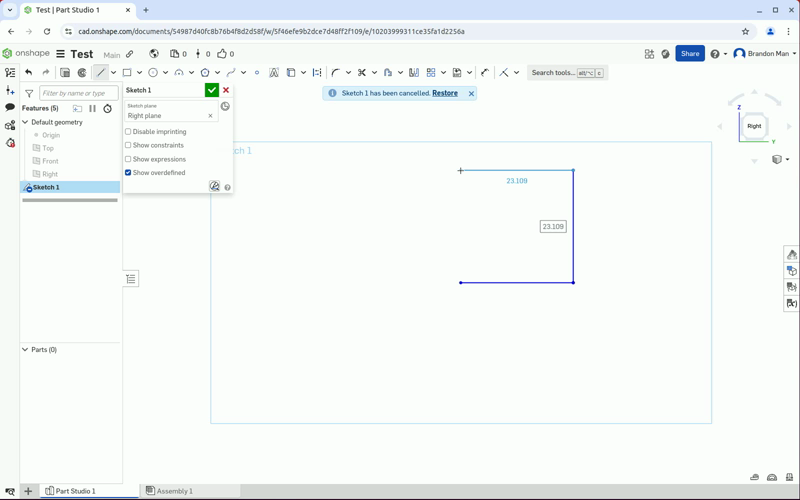
key_down(shift)
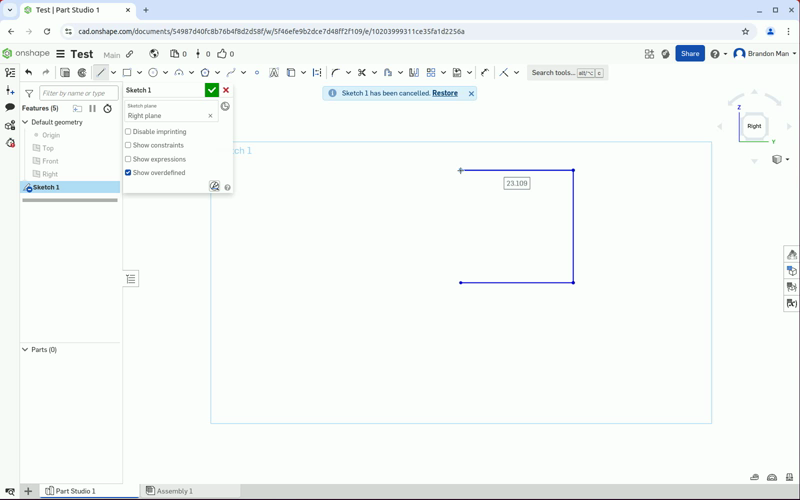
mouse_move(460, 282)
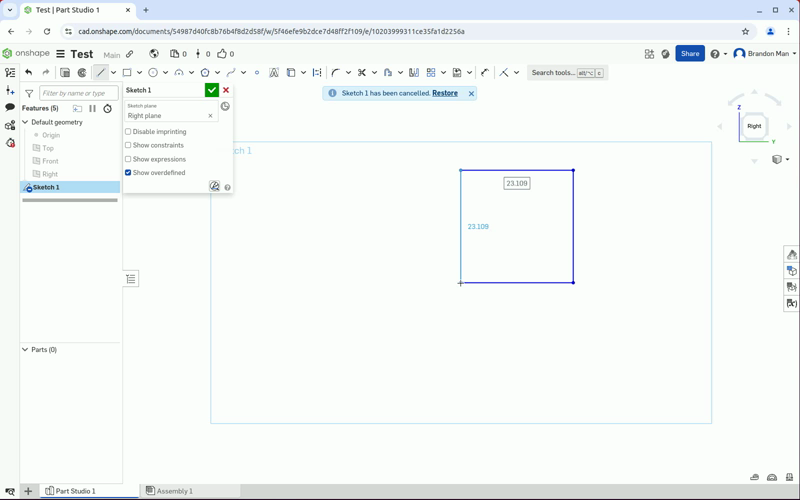
key_up(shift)
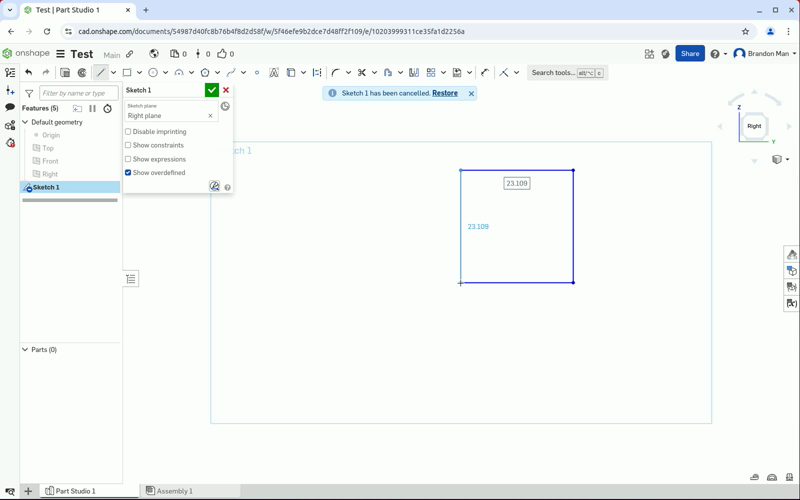
click(460, 282)
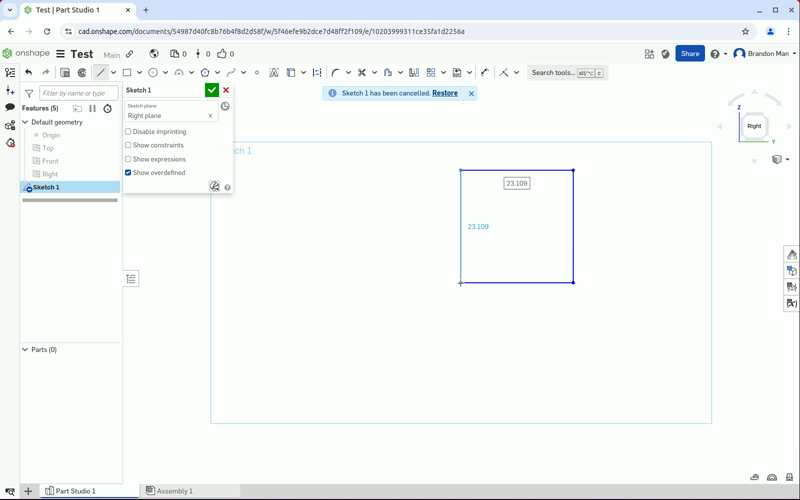
key(esc)
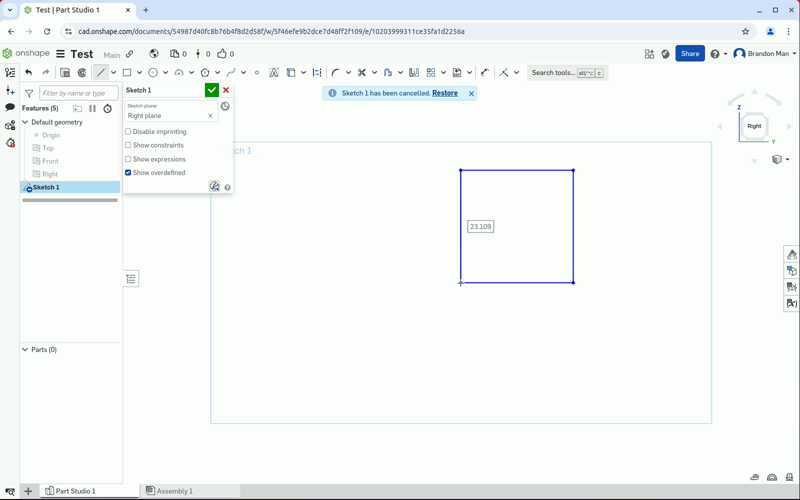
mouse_move(560, 180)
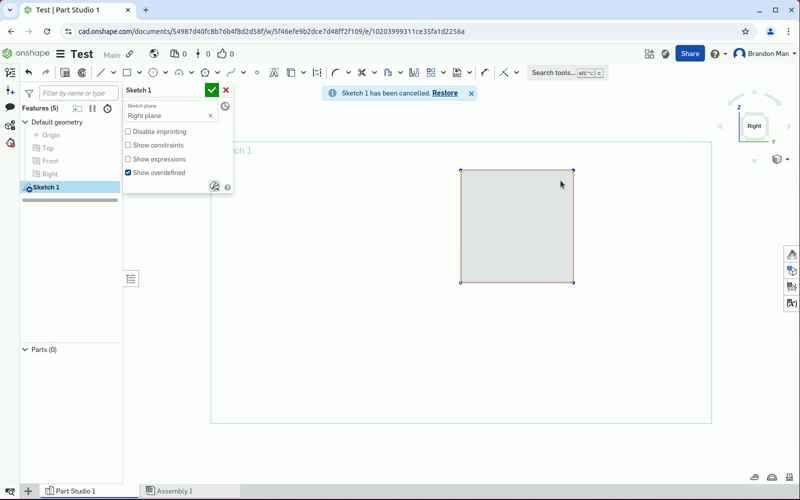
click(560, 180)
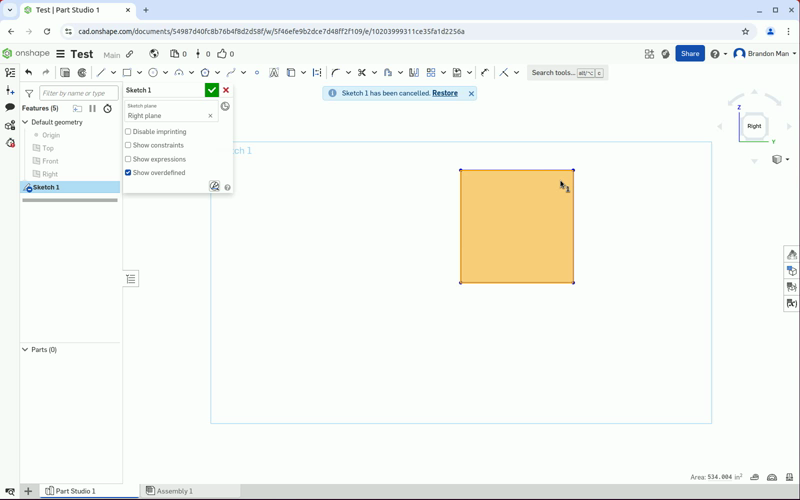
mouse_move(73, 352)
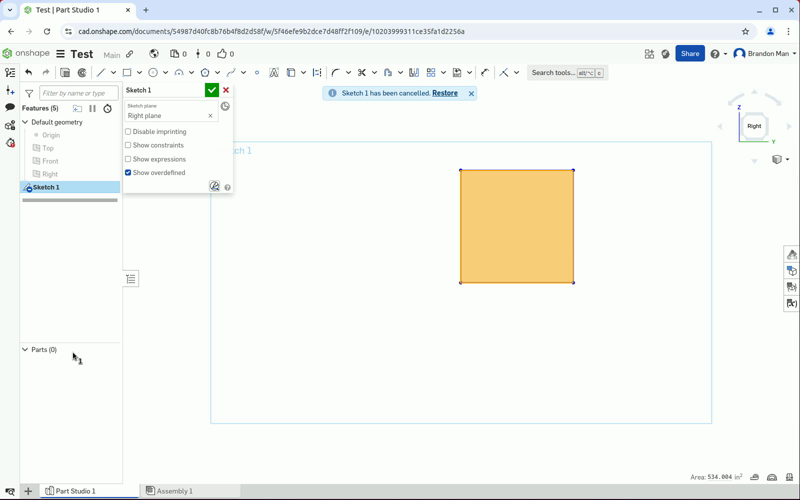
key(shift+y)
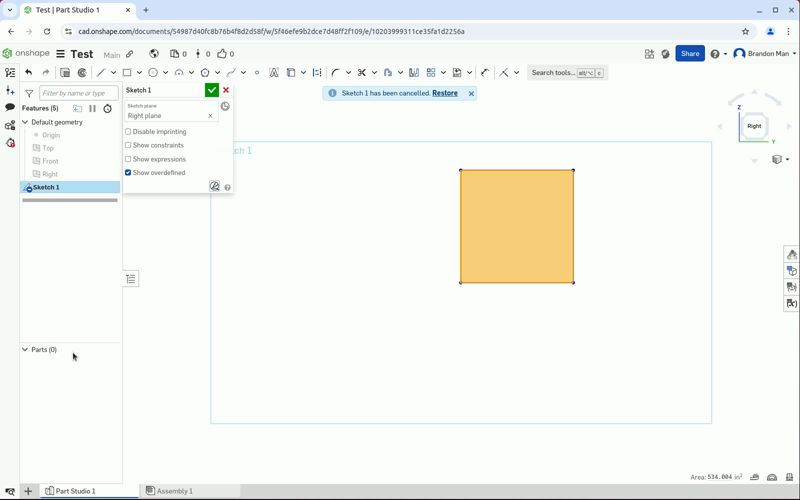
key(shift+e)
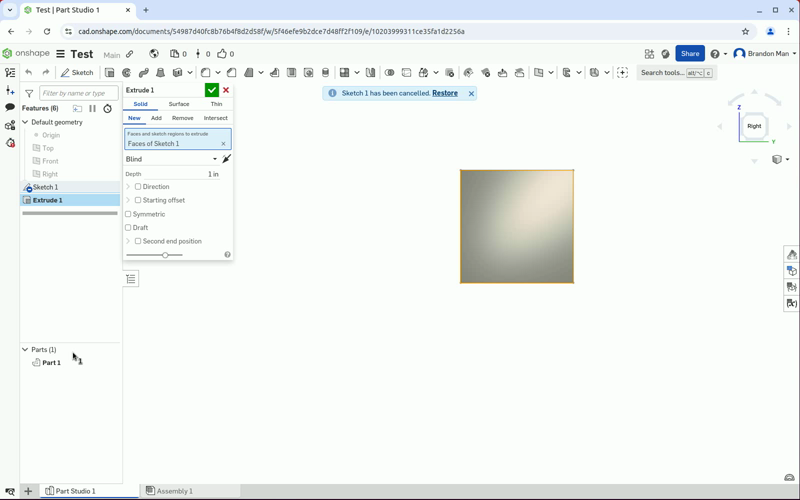
mouse_move(143, 106)
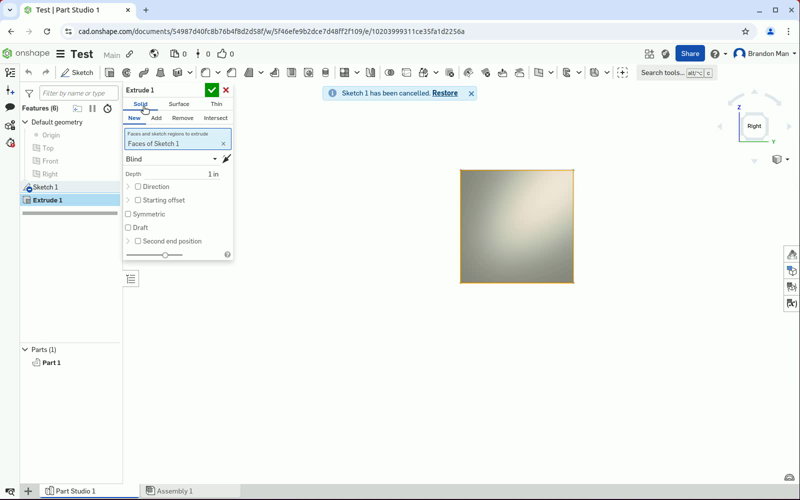
click(143, 106)
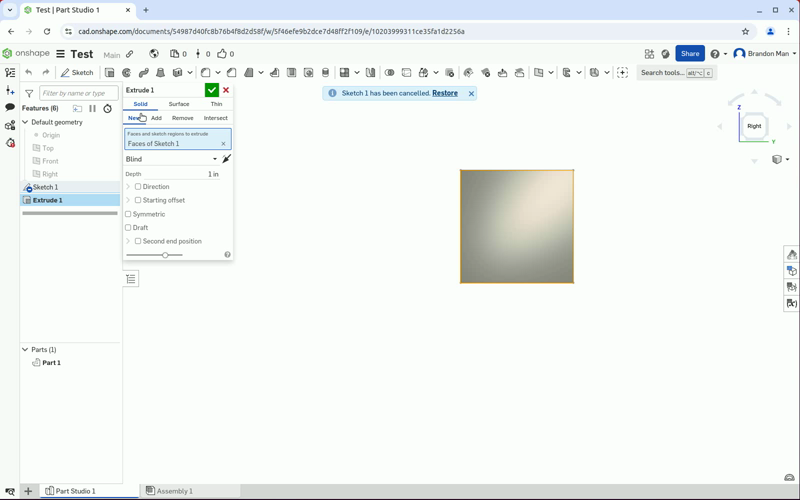
mouse_move(137, 120)
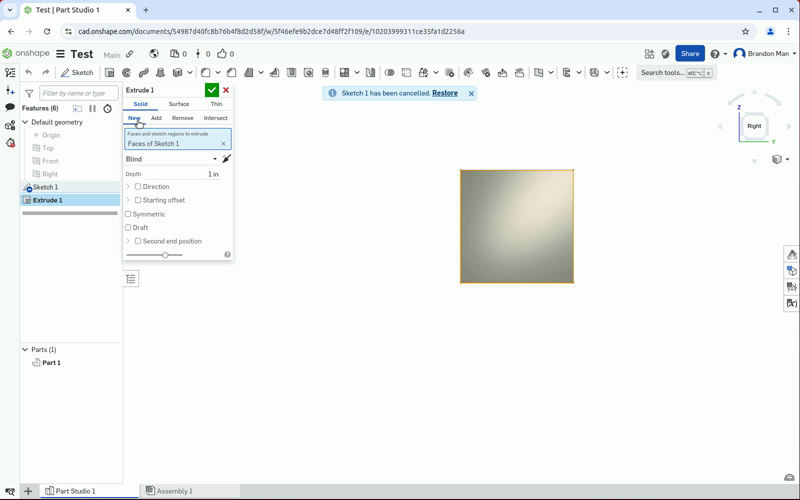
click(137, 120)
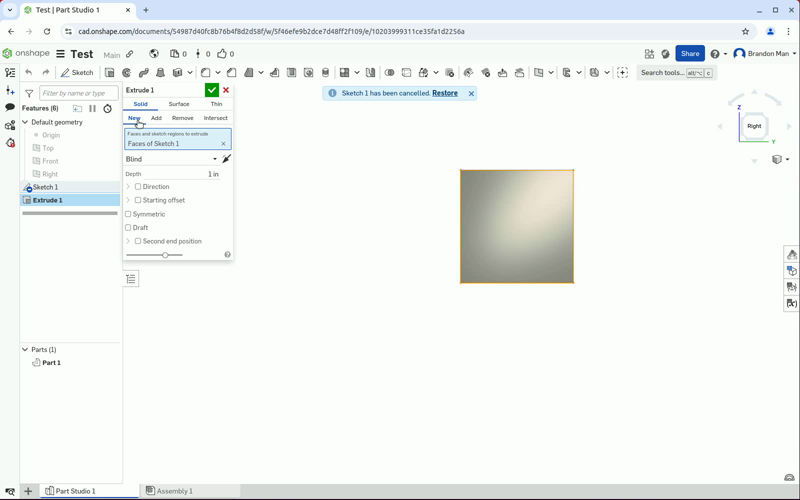
key(tab, 4)
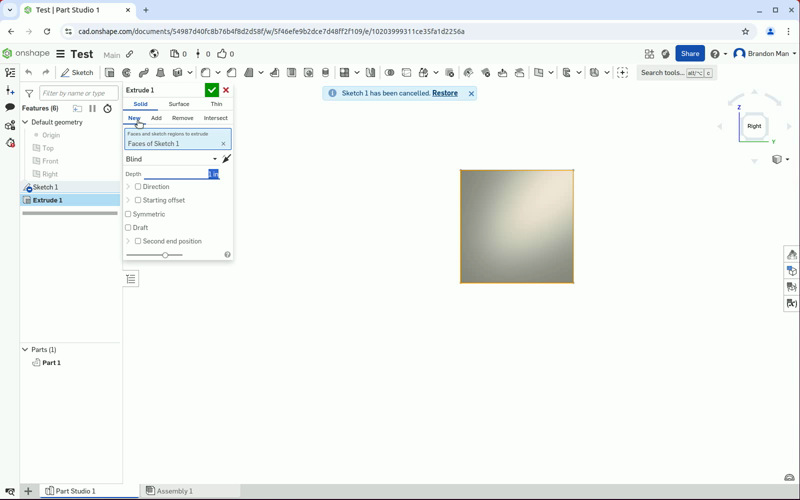
text(11.554)
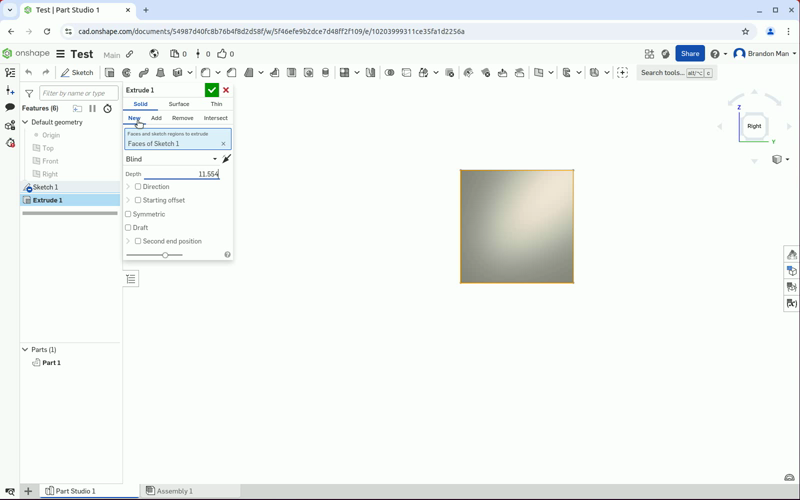
key(enter)
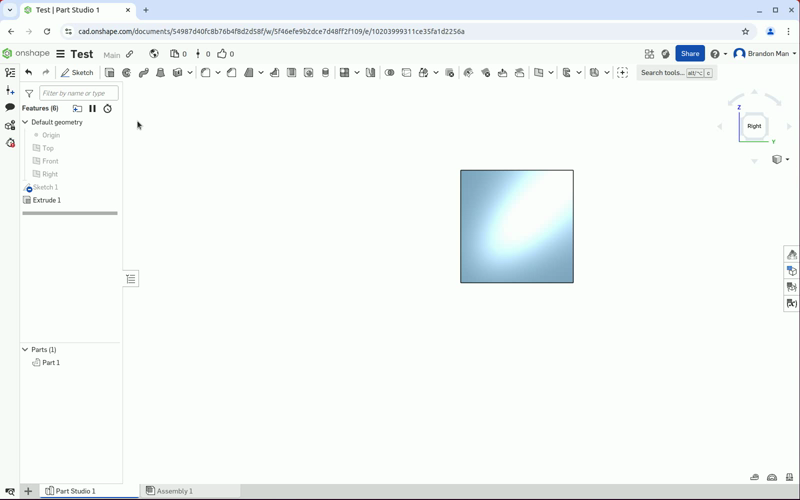
key(shift+h)
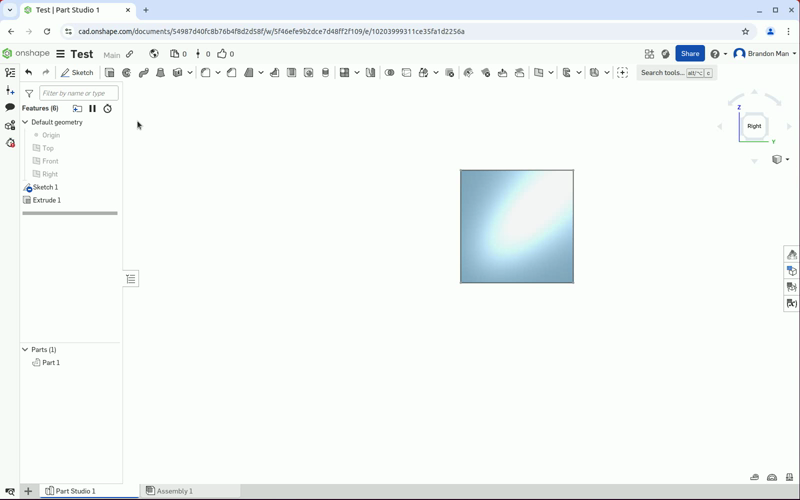
key(shift+h)
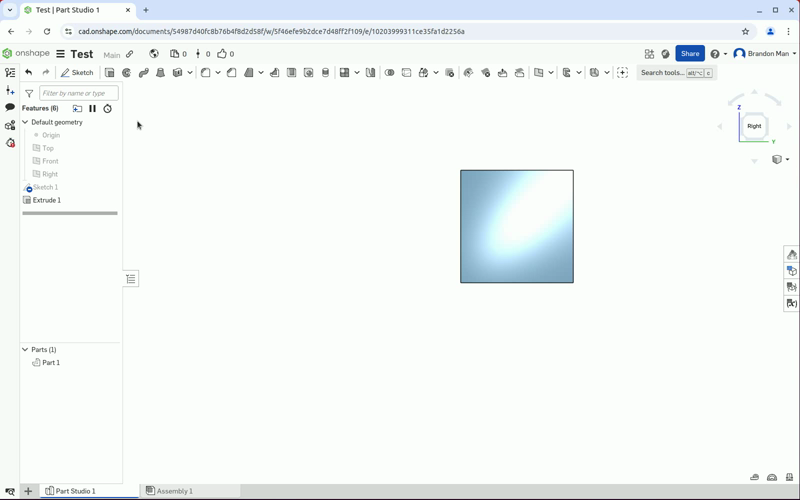
mouse_move(73, 189)
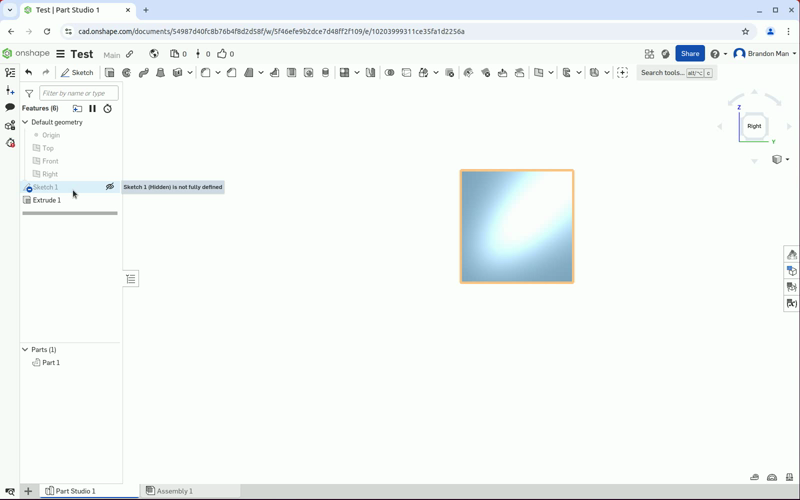
click(73, 189)
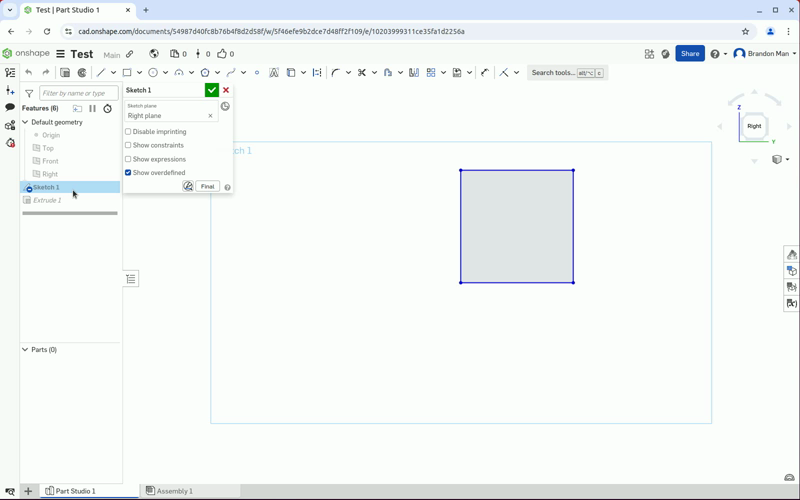
mouse_move(229, 92)
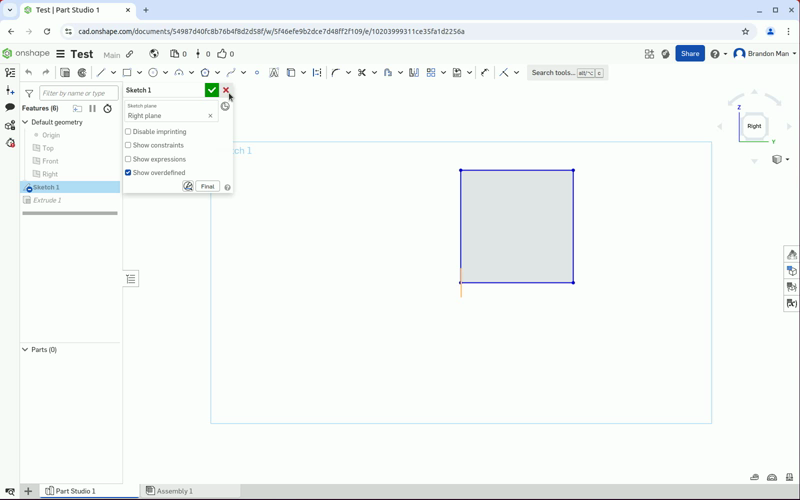
click(229, 92)
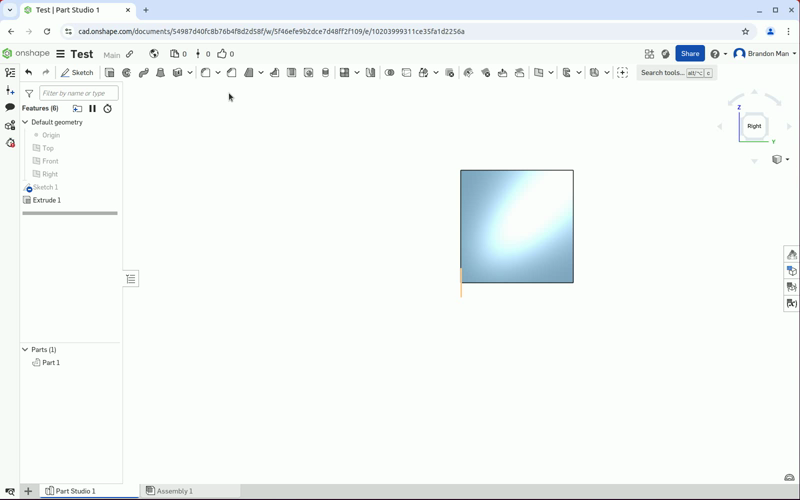
mouse_move(541, 75)
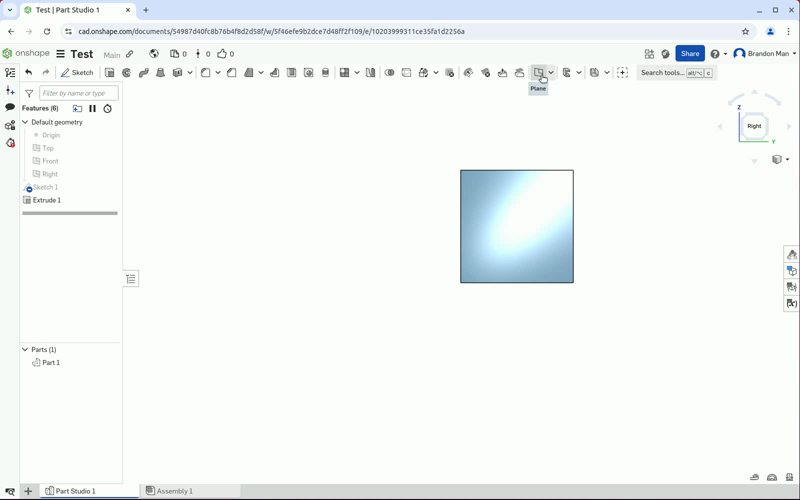
click(541, 75)
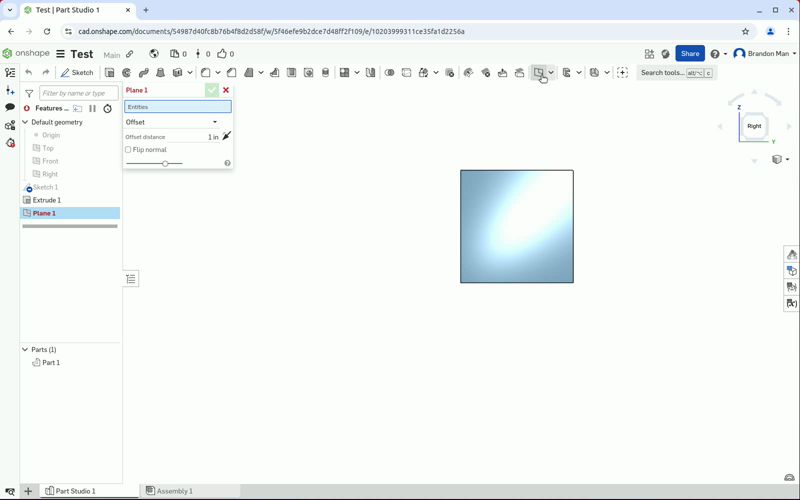
mouse_move(73, 176)
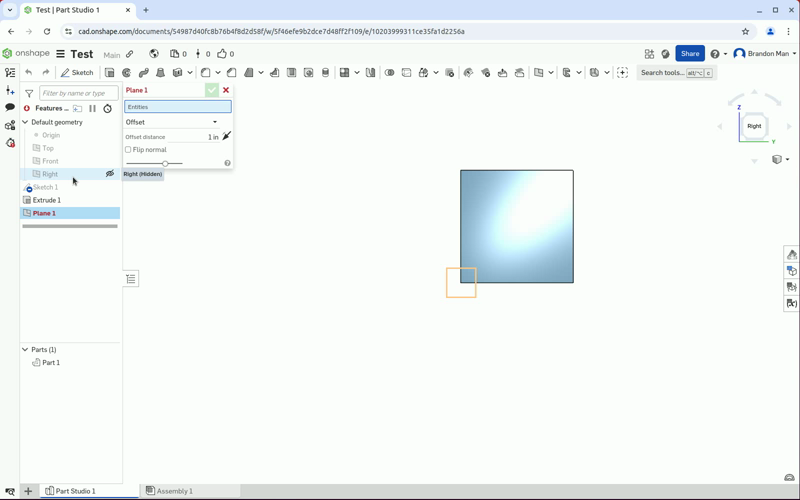
click(73, 176)
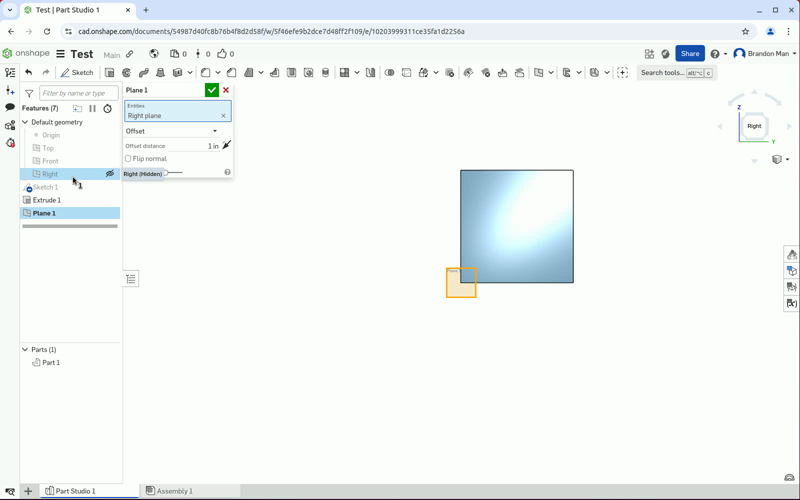
key(tab, 2)
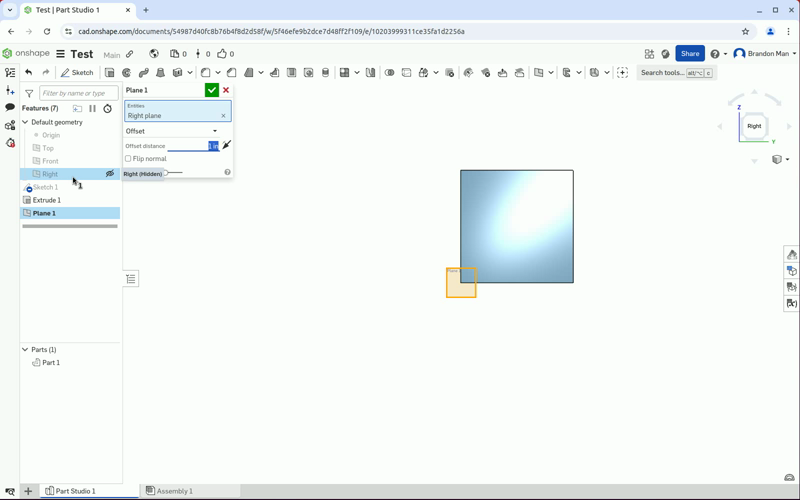
text(11.554)
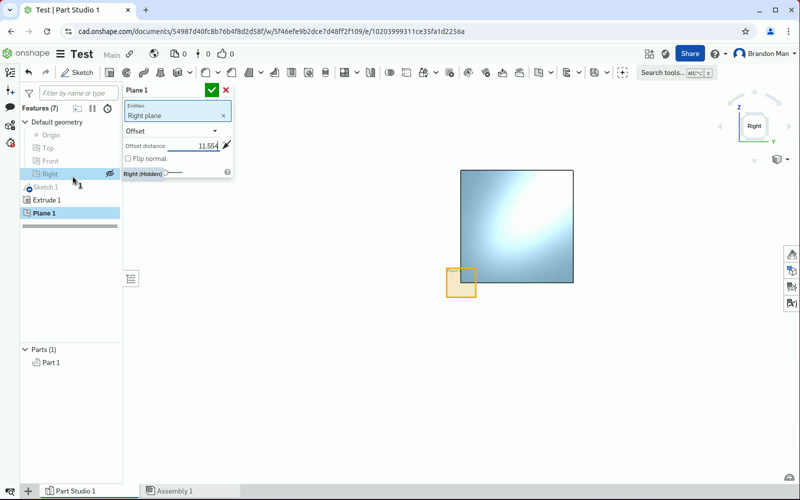
key(enter, 2)
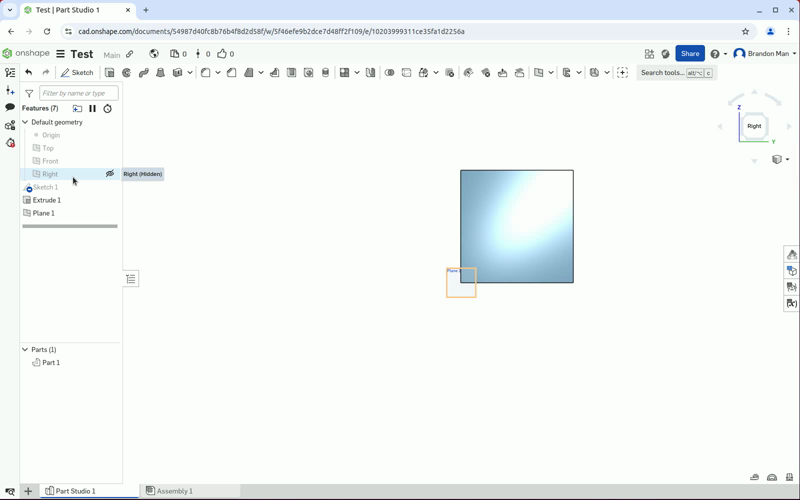
key(shift+s)
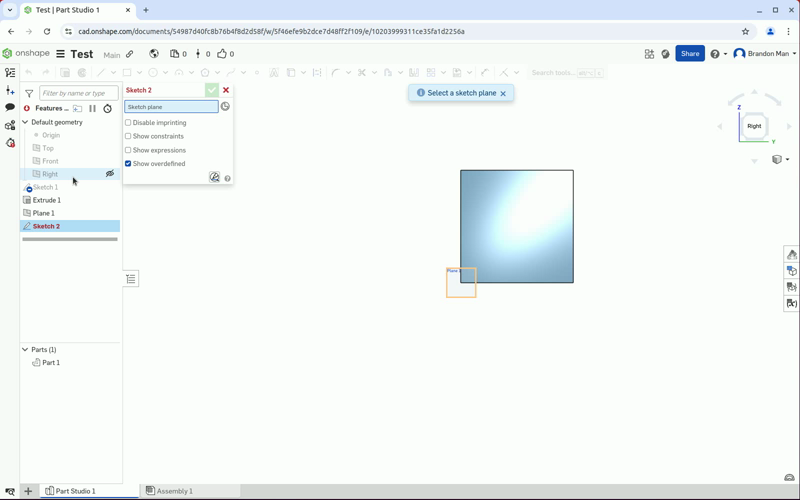
mouse_move(73, 215)
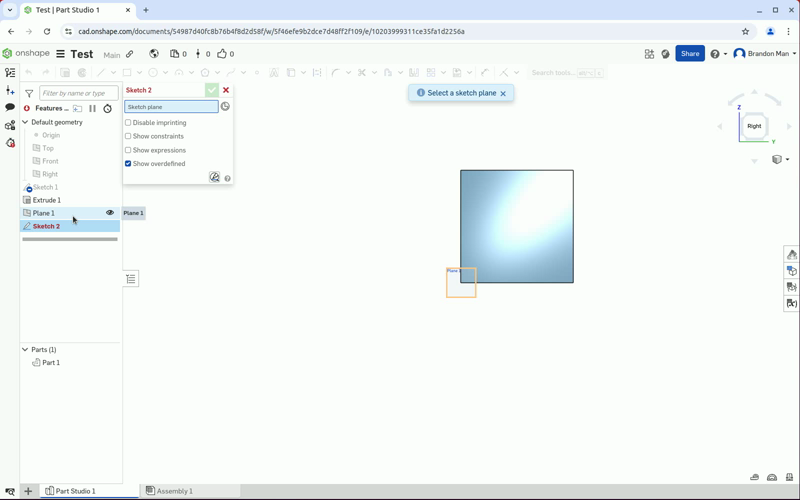
click(73, 215)
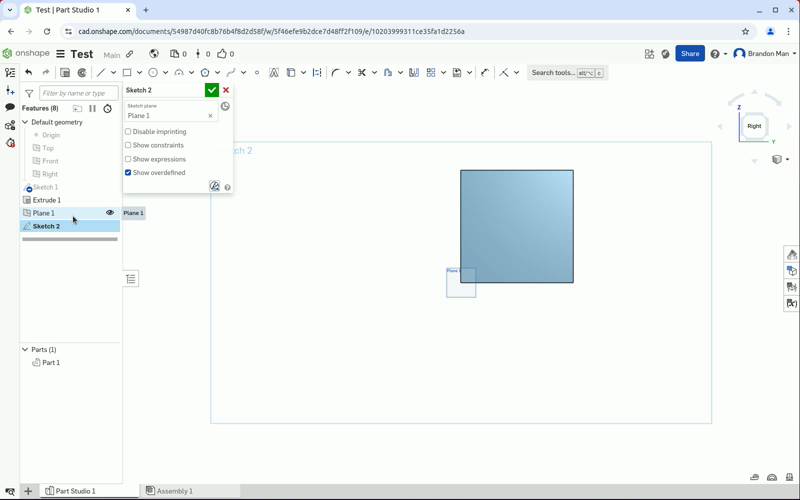
mouse_move(73, 352)
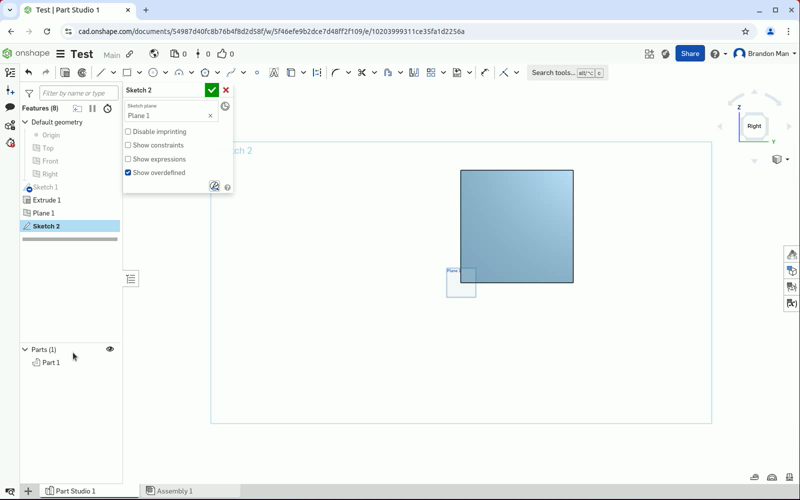
key(y)
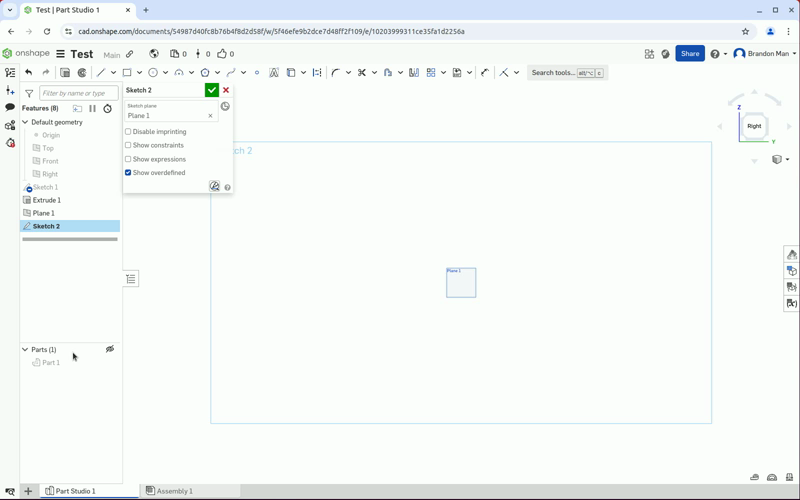
key(l)
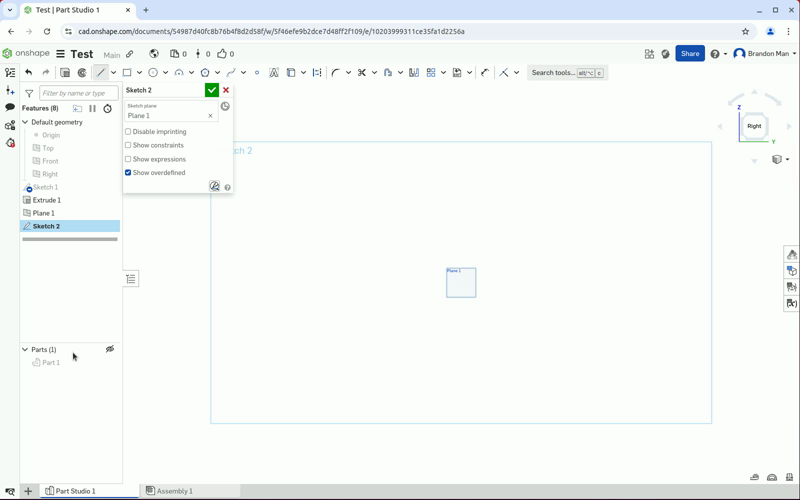
key_down(shift)
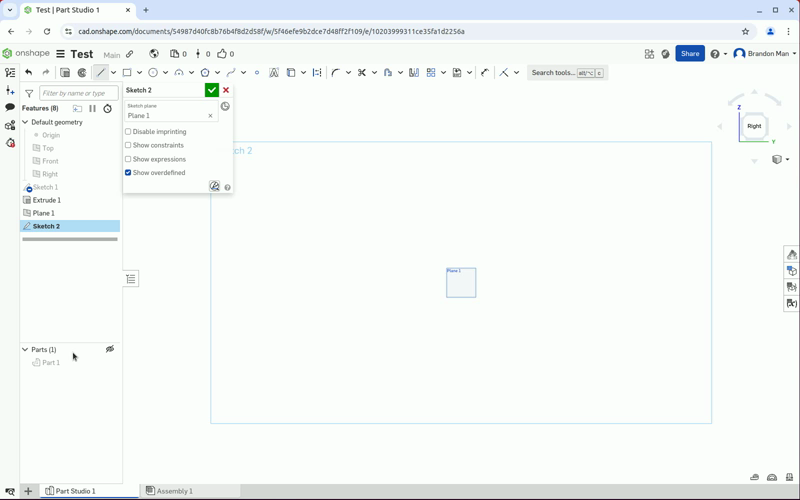
mouse_move(516, 282)
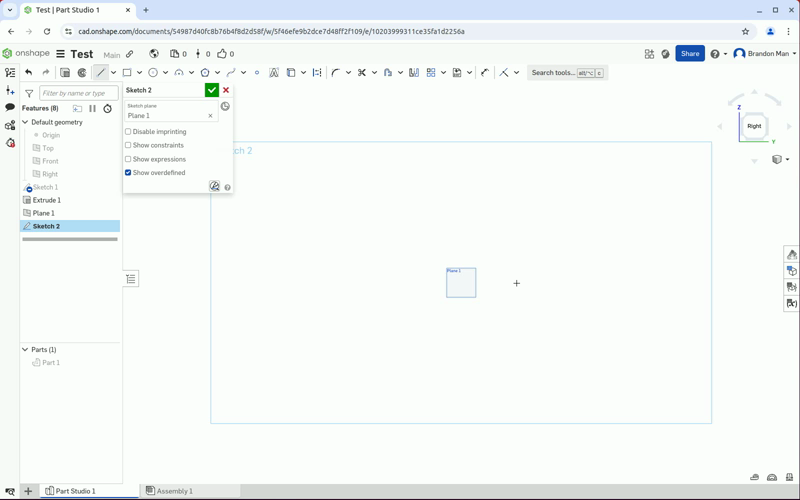
click(516, 282)
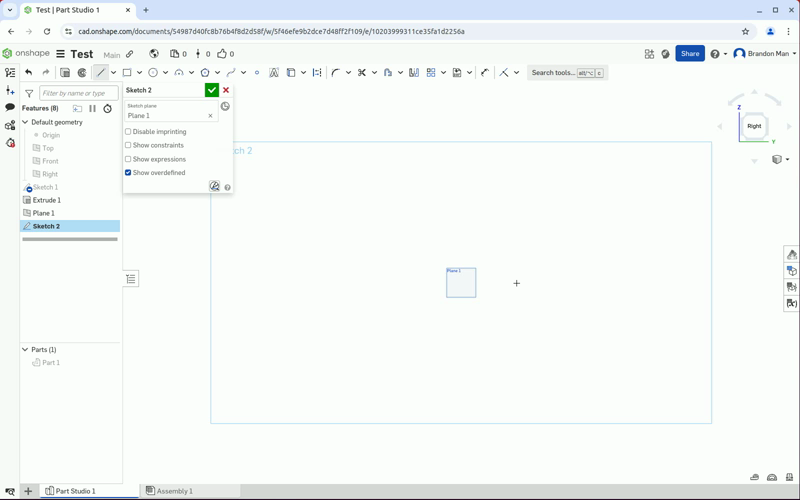
key_up(shift)
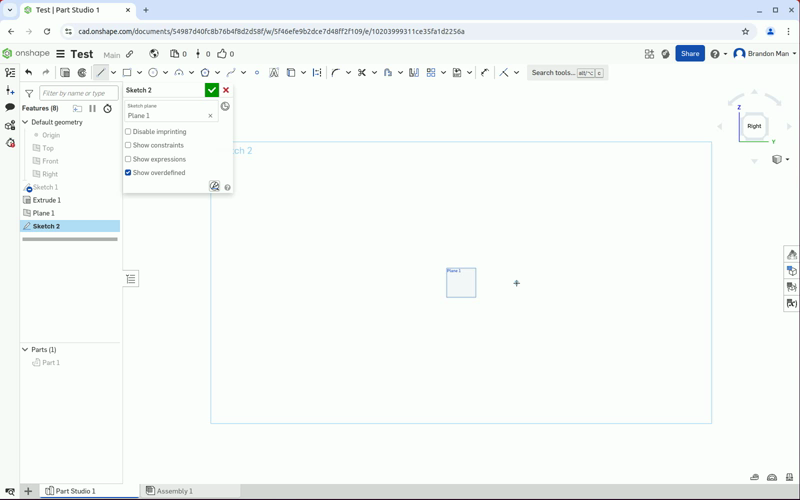
key_down(shift)
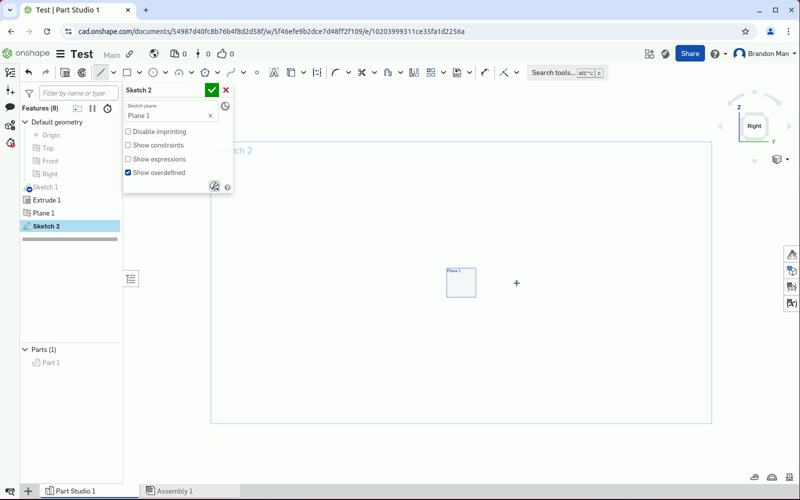
mouse_move(546, 282)
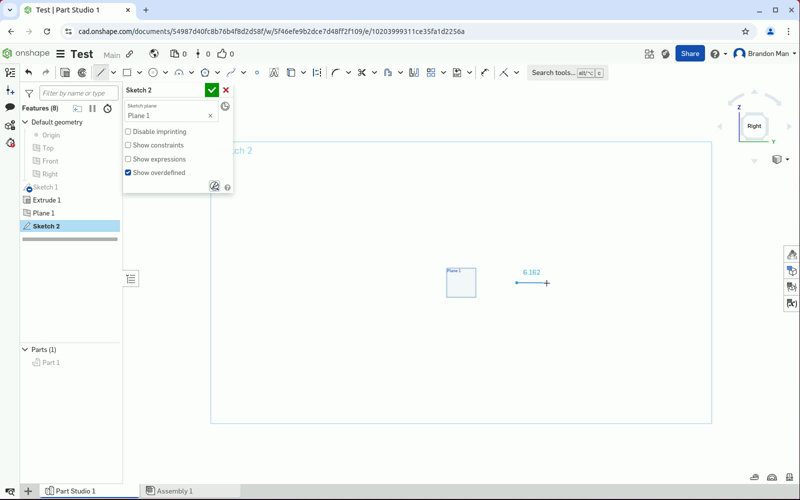
mouse_move(573, 282)
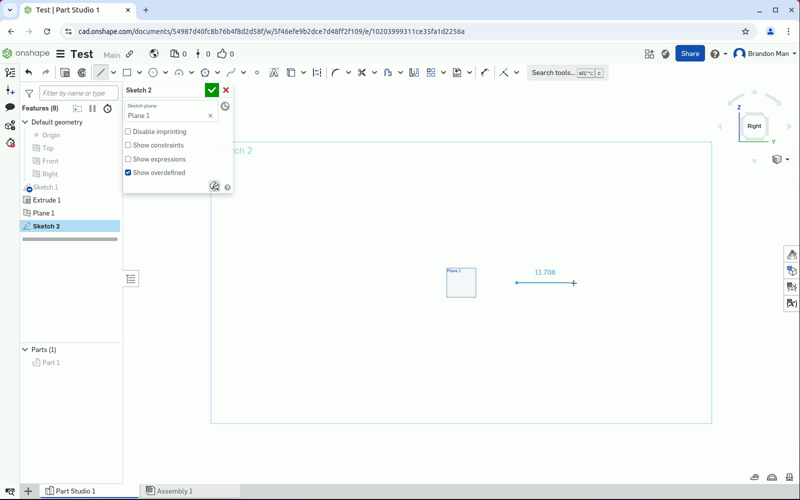
click(573, 282)
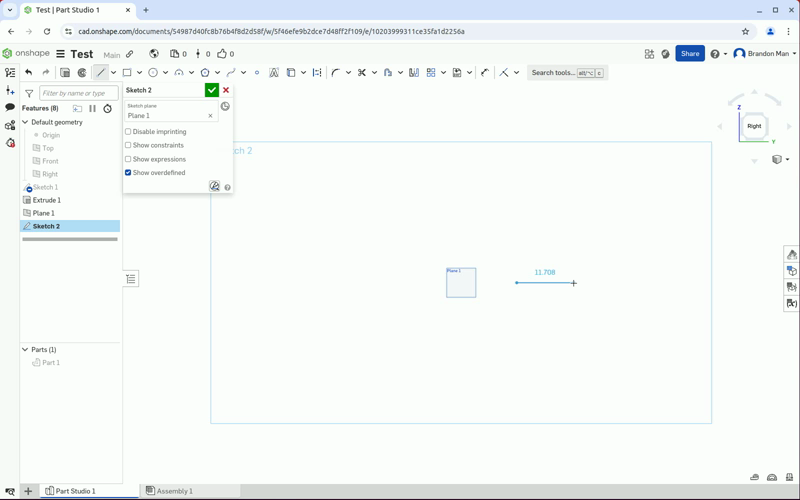
key_up(shift)
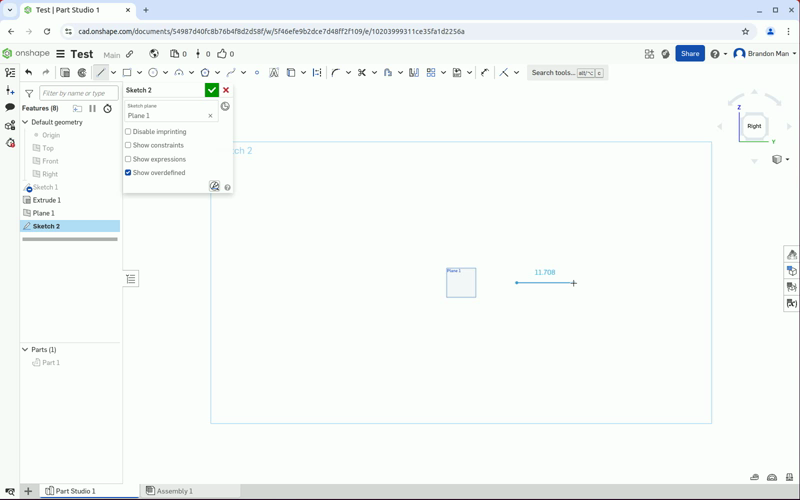
key_down(shift)
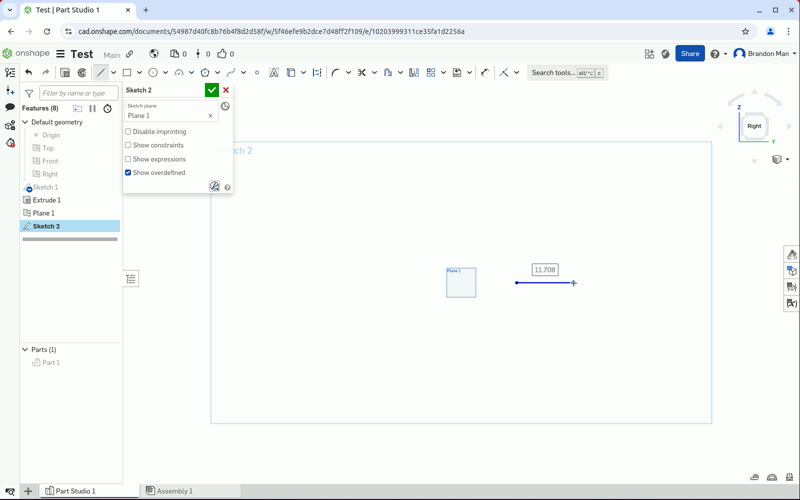
mouse_move(589, 282)
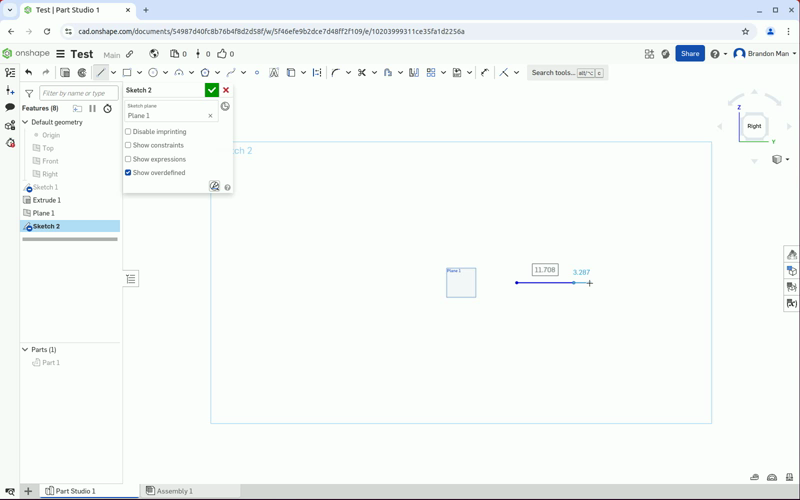
mouse_move(573, 226)
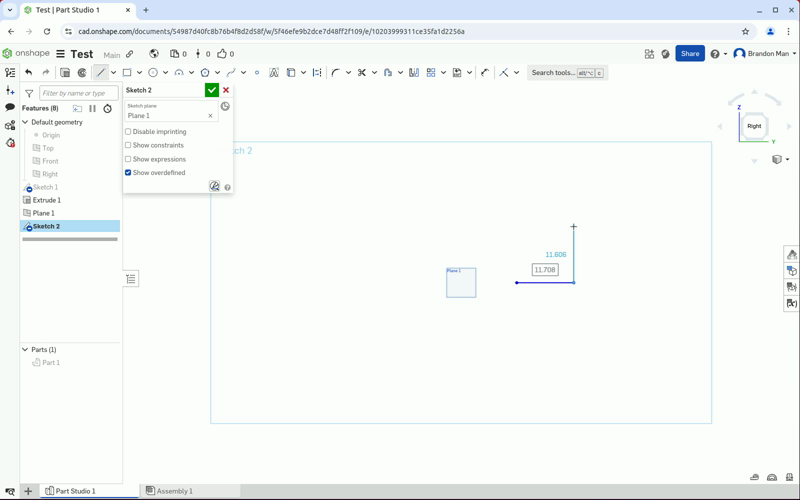
click(573, 226)
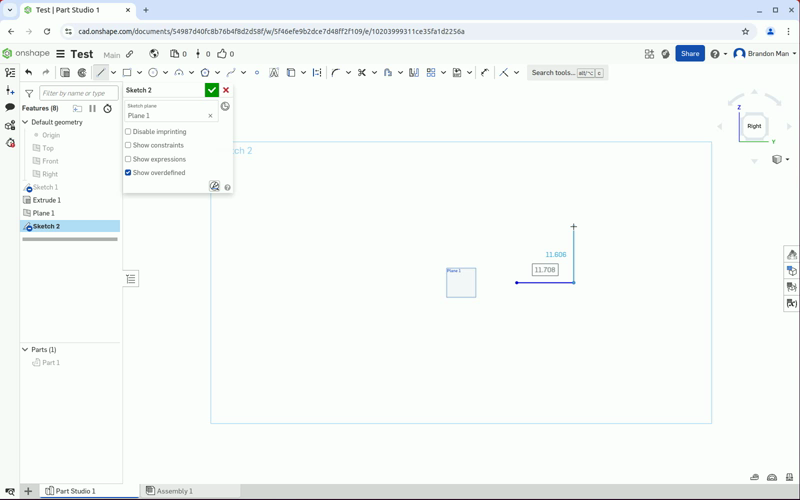
key_up(shift)
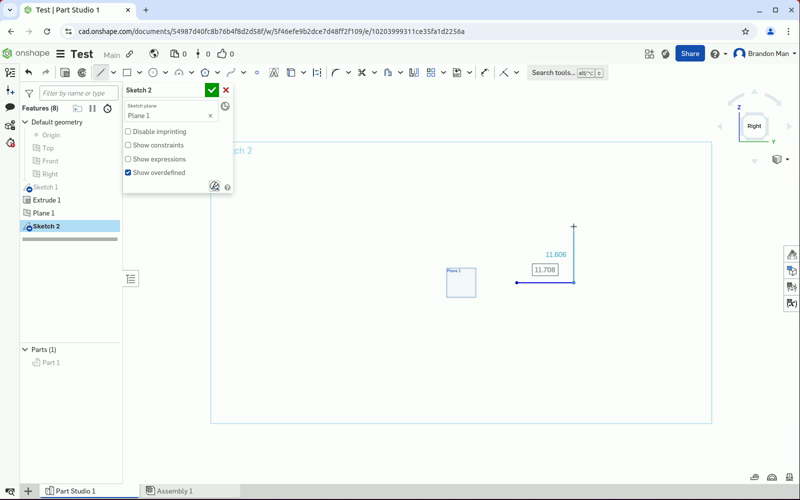
key_down(shift)
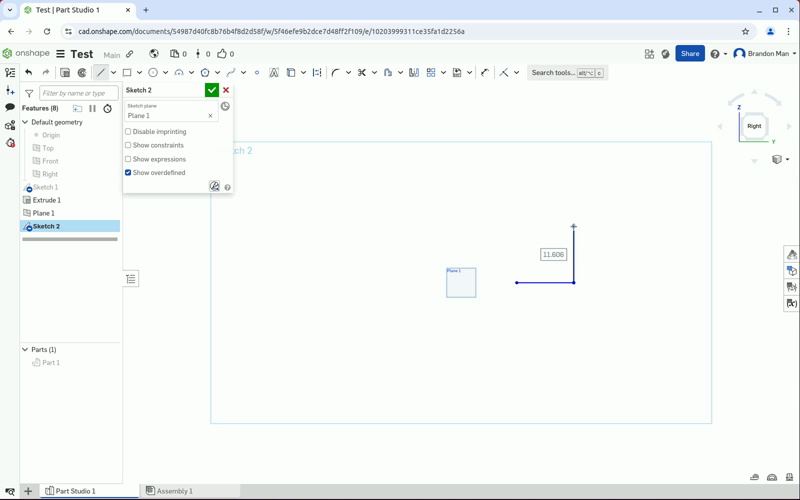
mouse_move(589, 226)
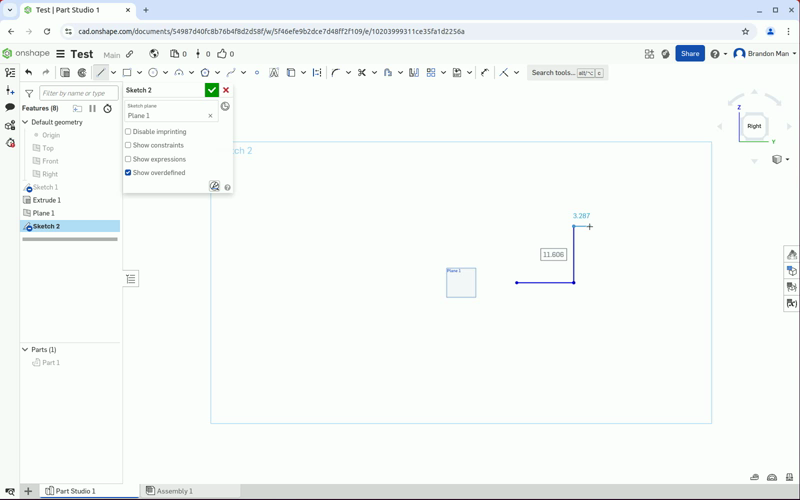
mouse_move(516, 226)
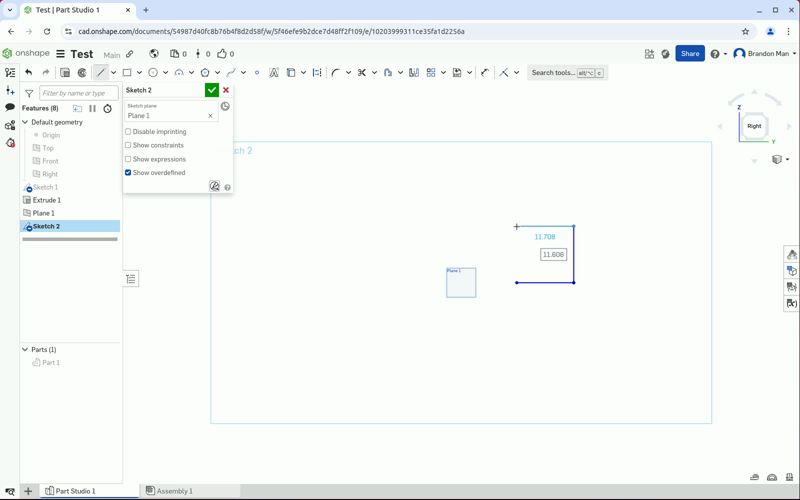
click(516, 226)
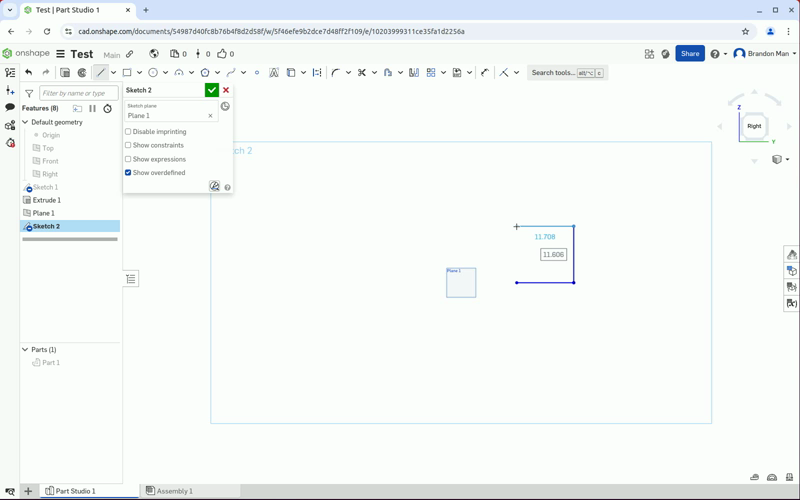
key_up(shift)
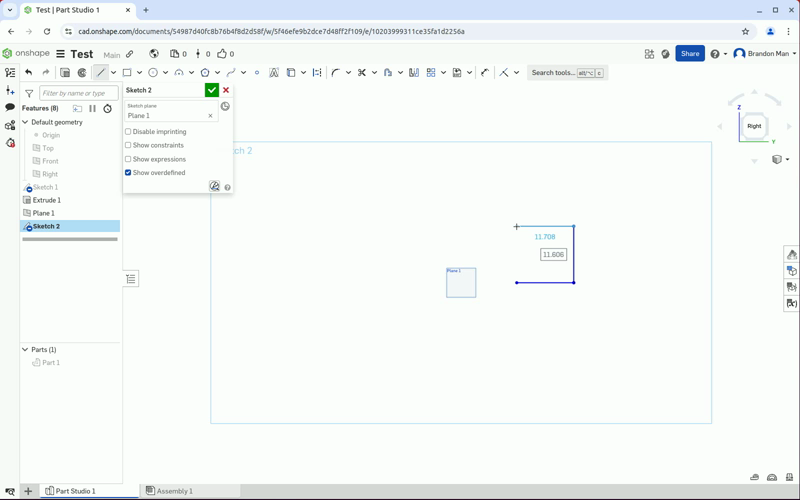
mouse_move(546, 226)
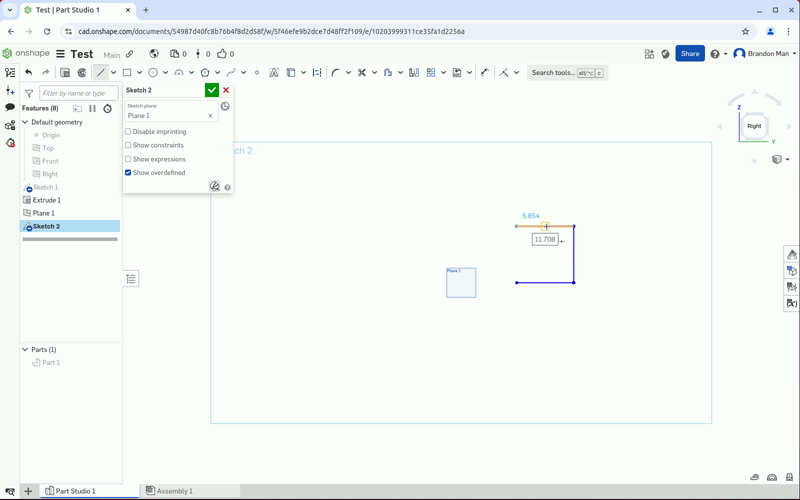
key_down(shift)
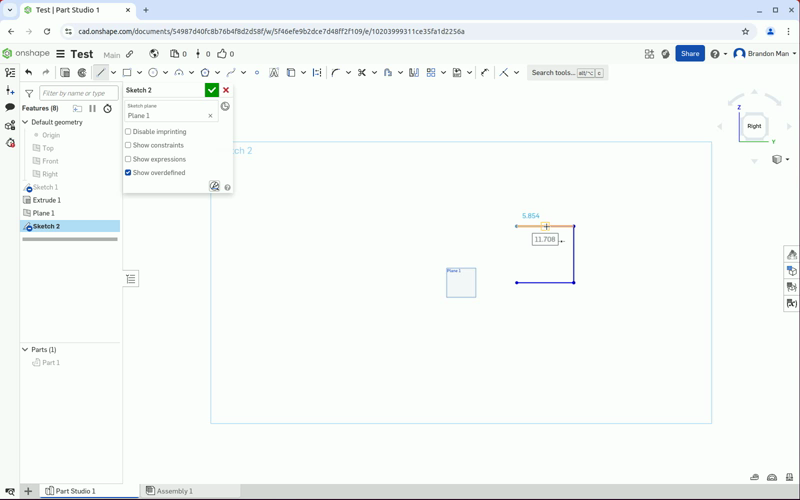
mouse_move(516, 282)
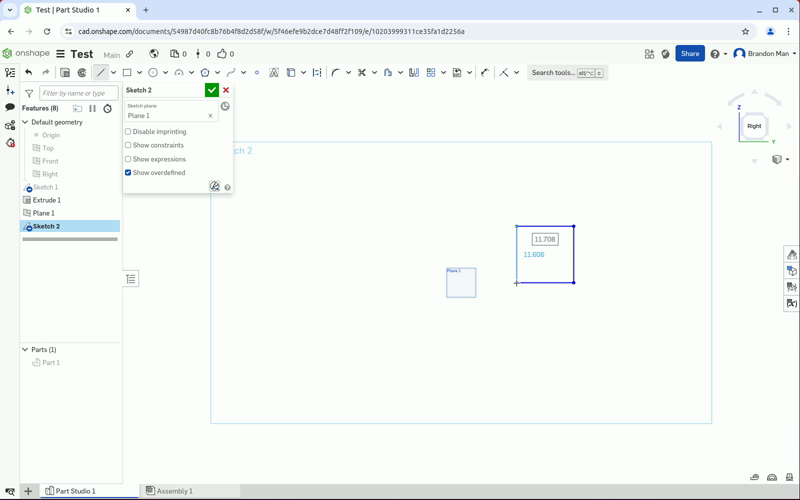
key_up(shift)
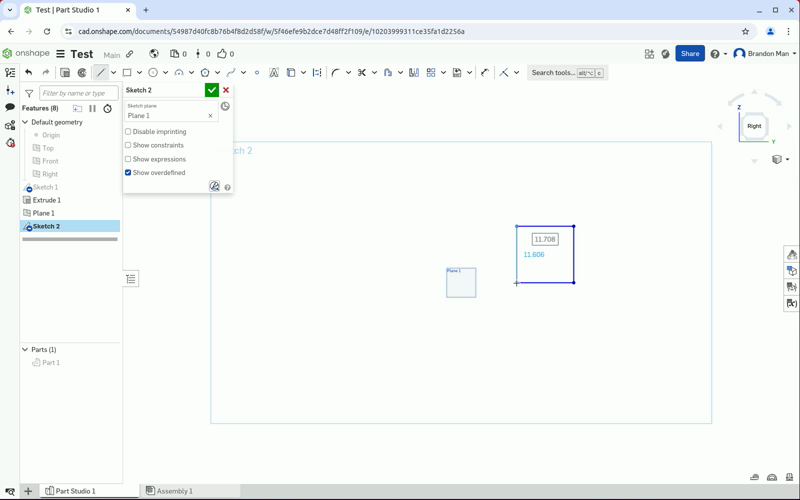
click(516, 282)
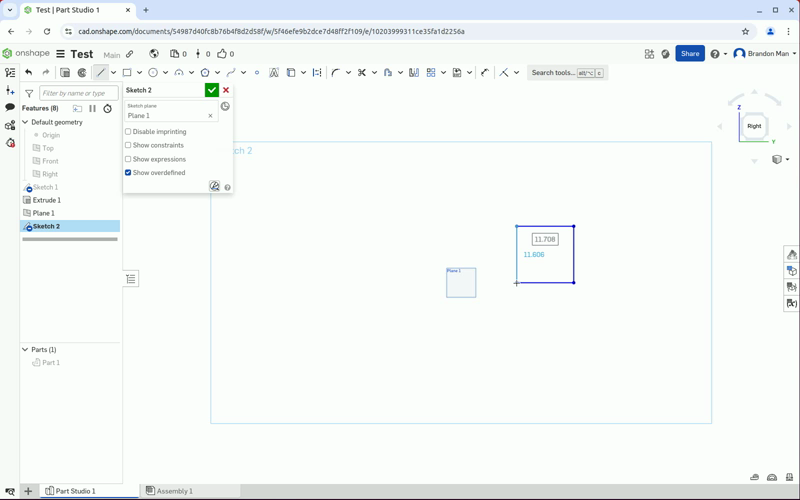
key(esc)
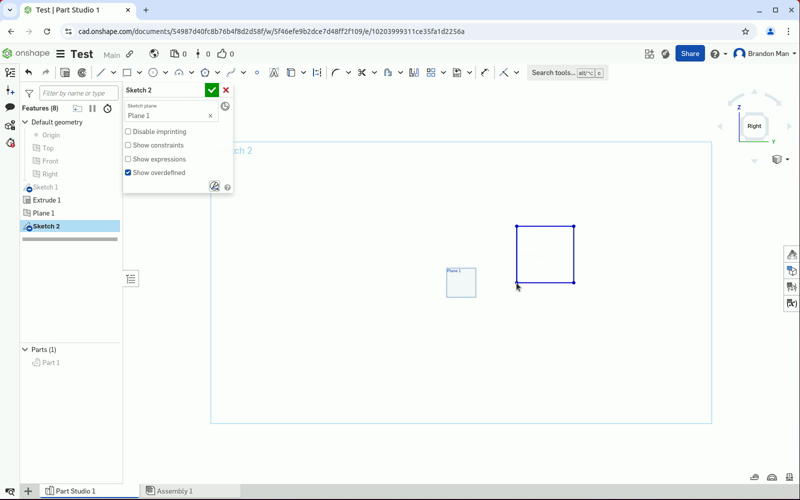
mouse_move(558, 255)
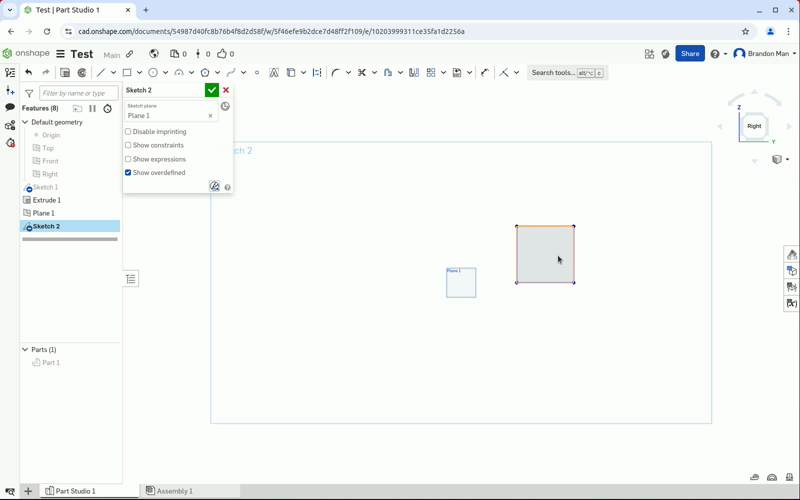
click(558, 255)
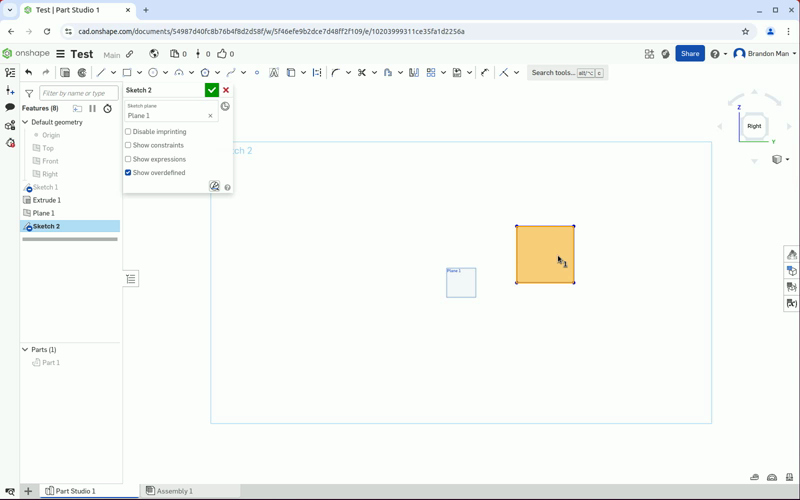
mouse_move(73, 352)
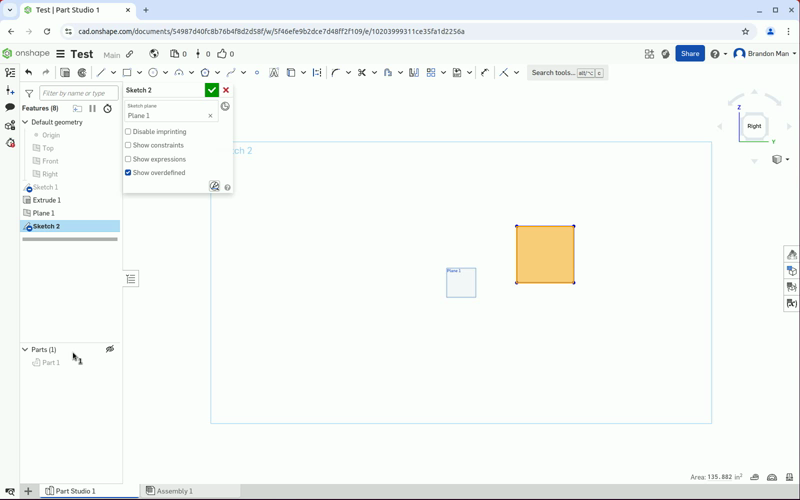
key(shift+y)
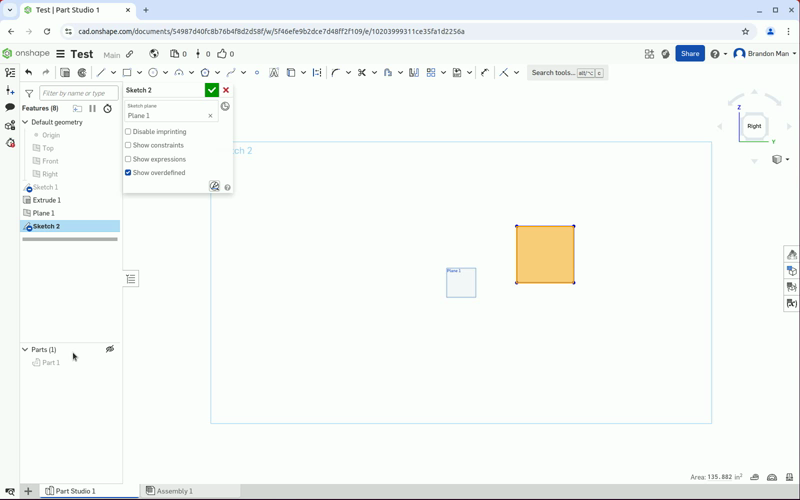
key(shift+e)
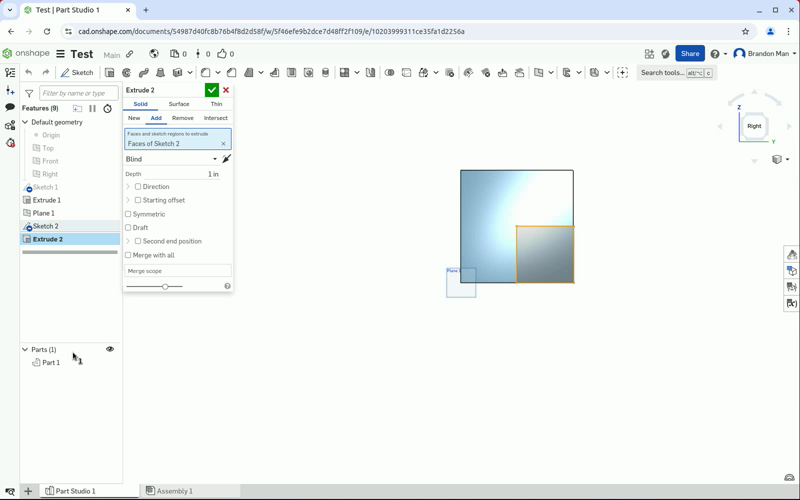
mouse_move(143, 106)
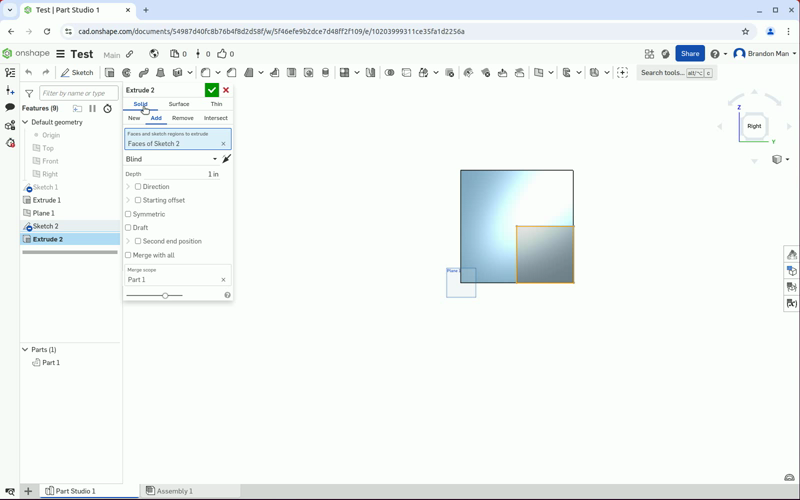
click(143, 106)
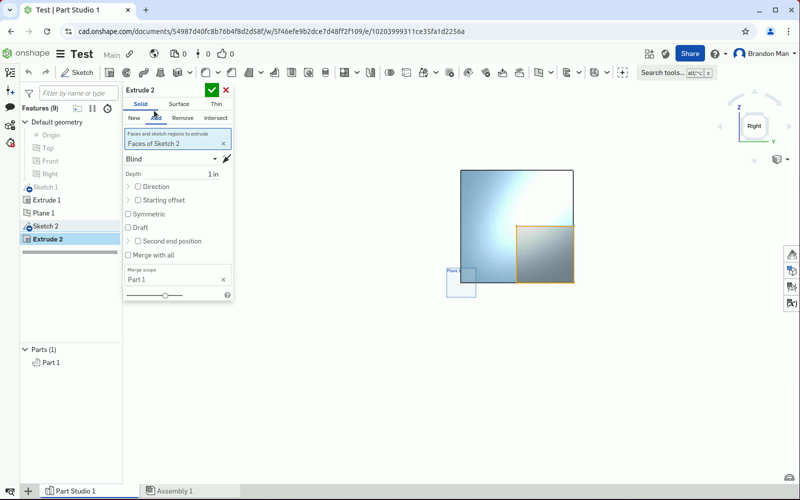
mouse_move(186, 120)
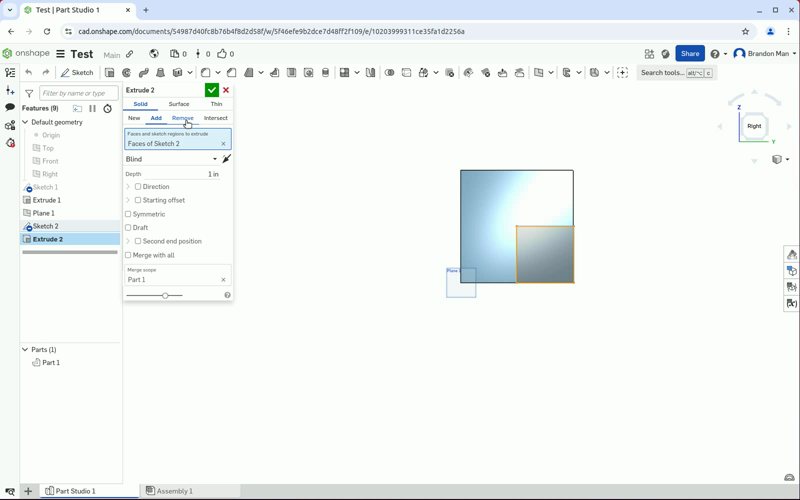
click(186, 120)
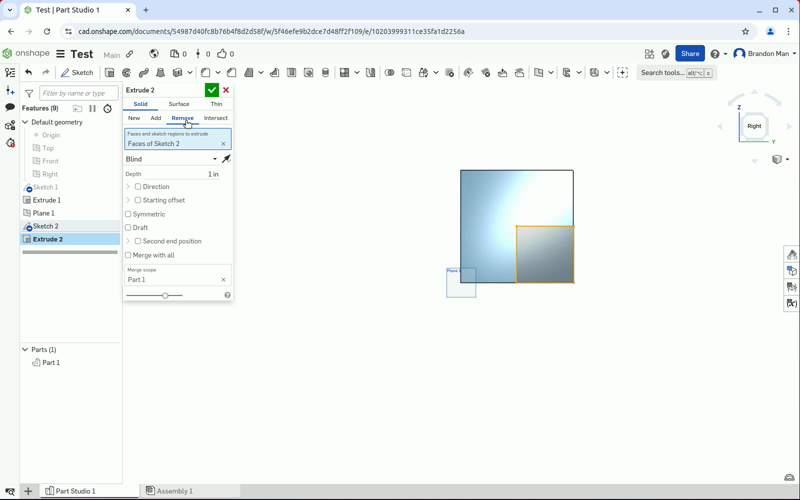
key(tab, 4)
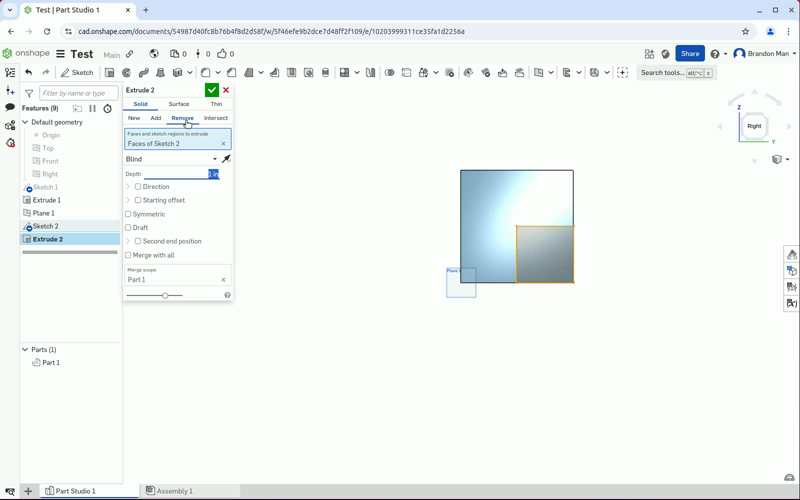
text(11.554)
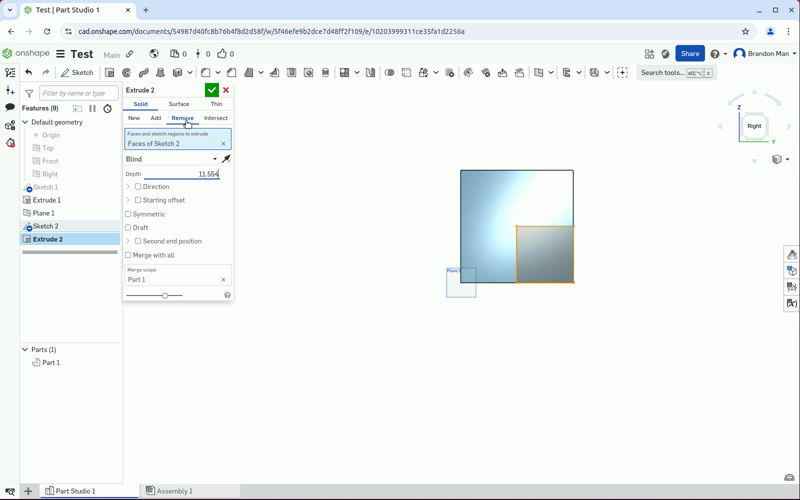
key(tab, 6)
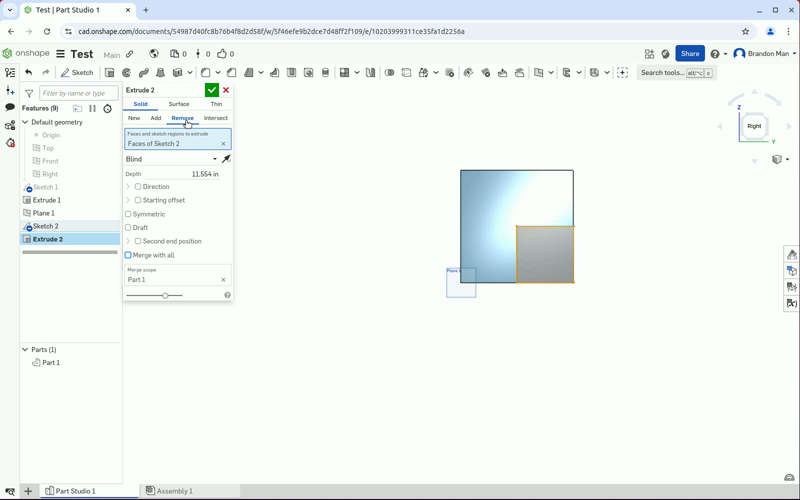
key(space)
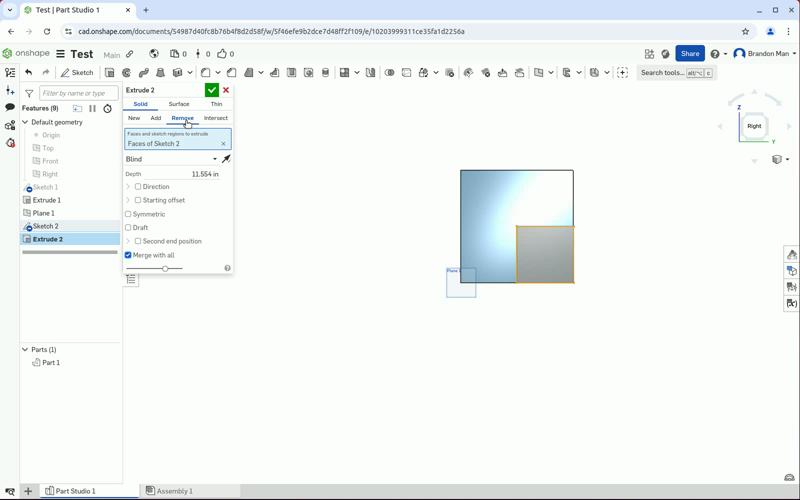
key(enter)
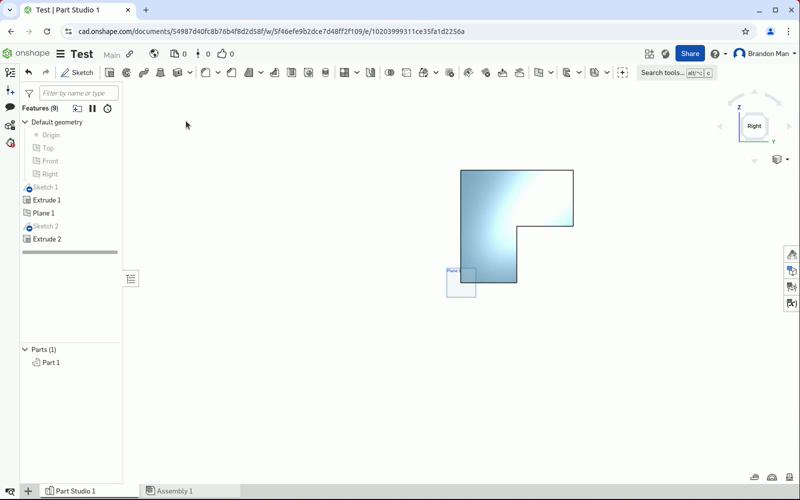
key(shift+h)
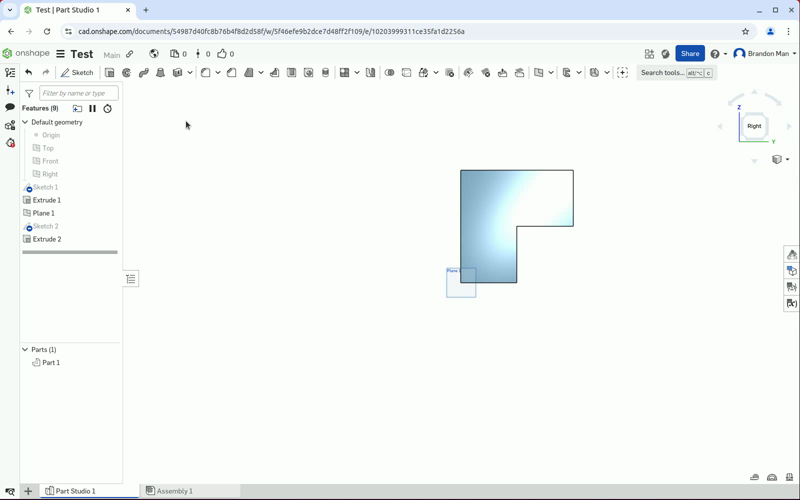
key(shift+h)
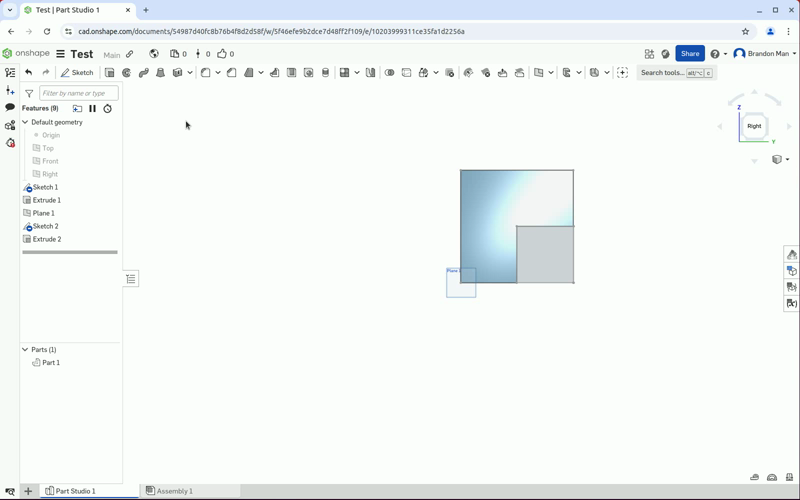
key(shift+7)
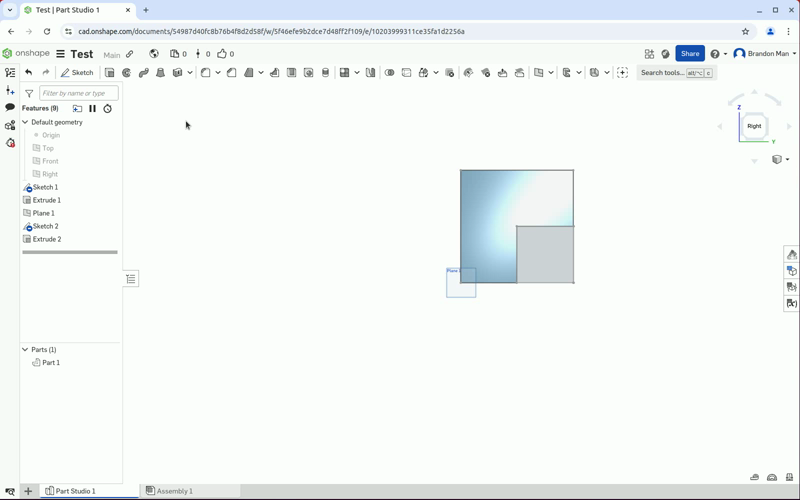
key(right, 2)
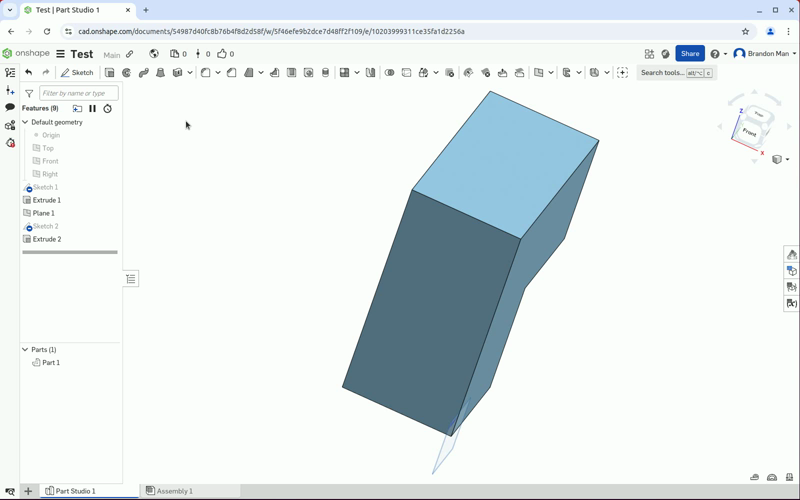
key(down, 2)
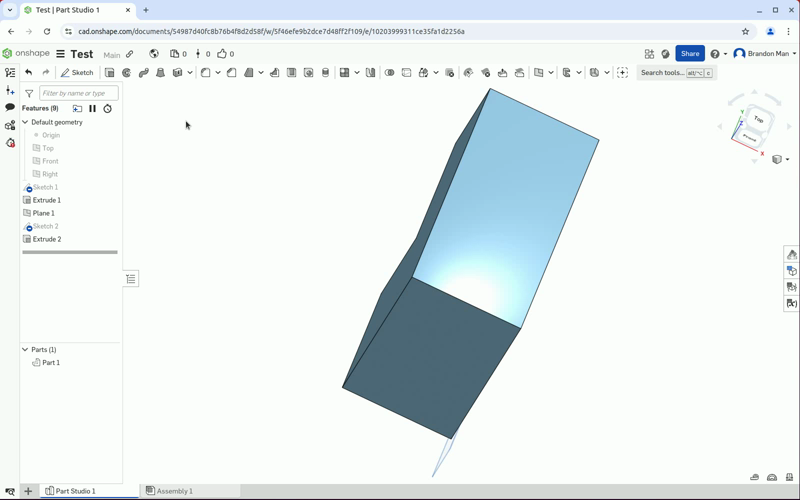
key(up, 2)
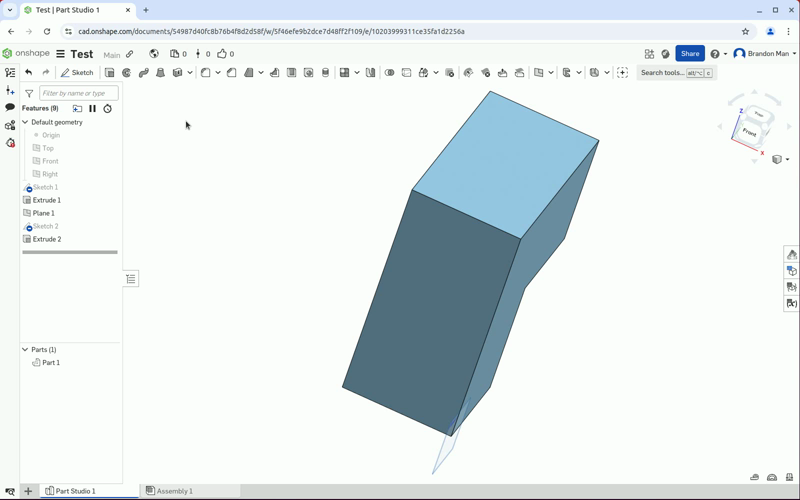
key(left, 2)
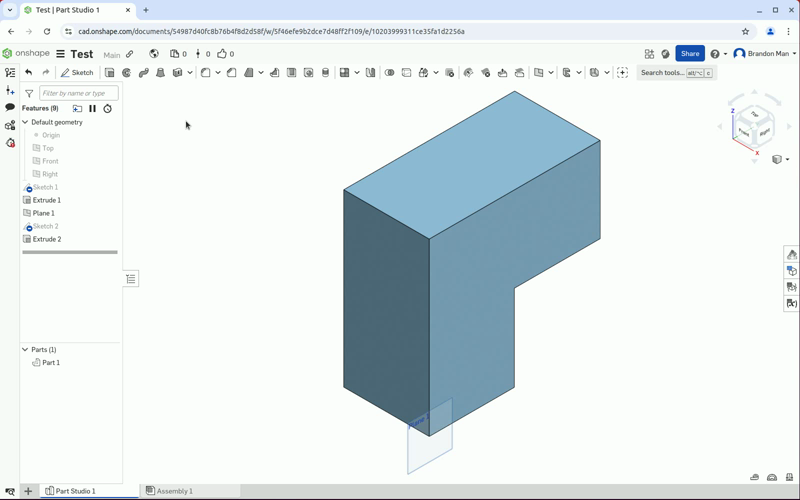
mouse_move(73, 189)
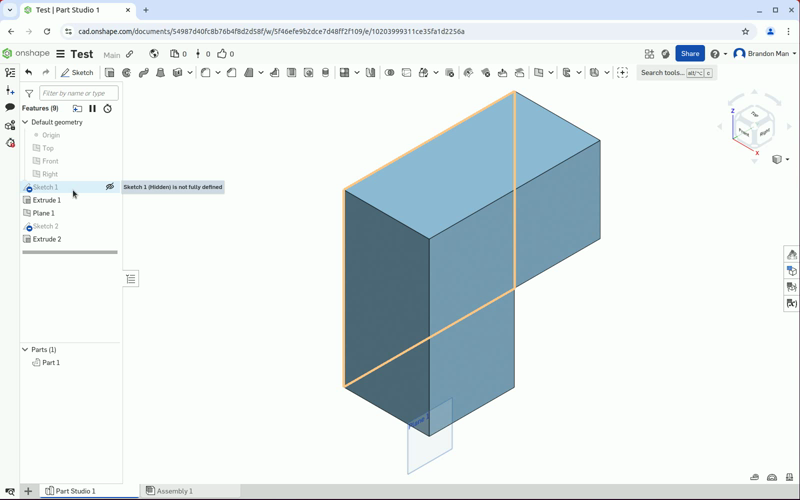
click(73, 189)